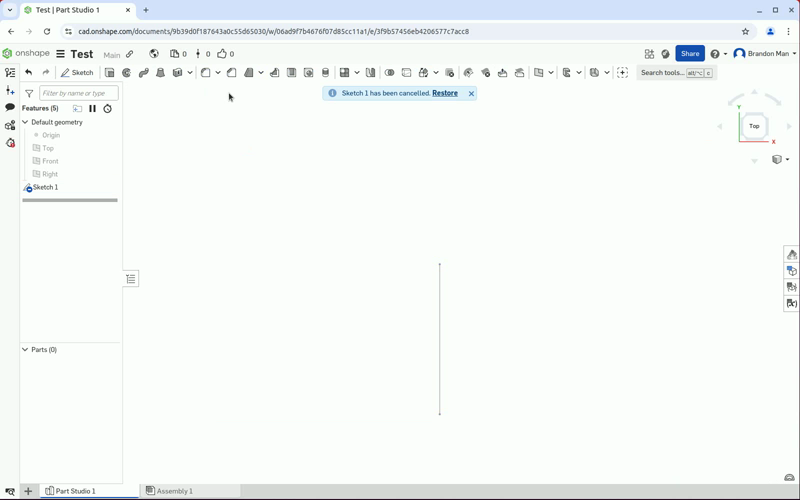
key(shift+h)
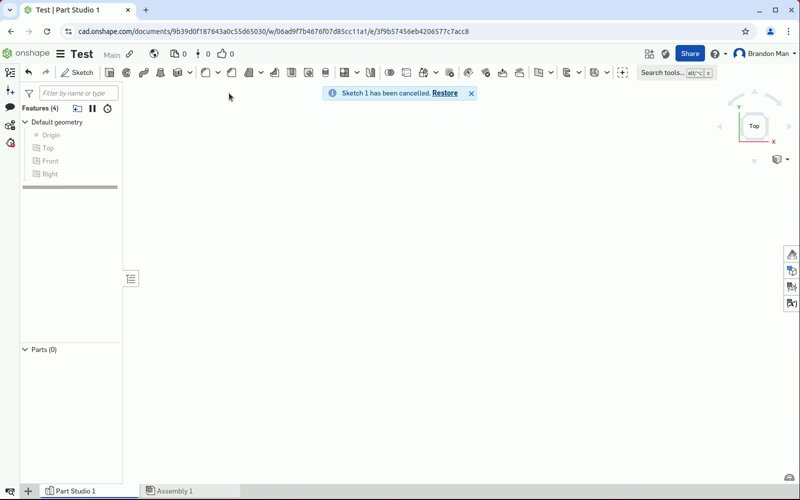
mouse_move(73, 352)
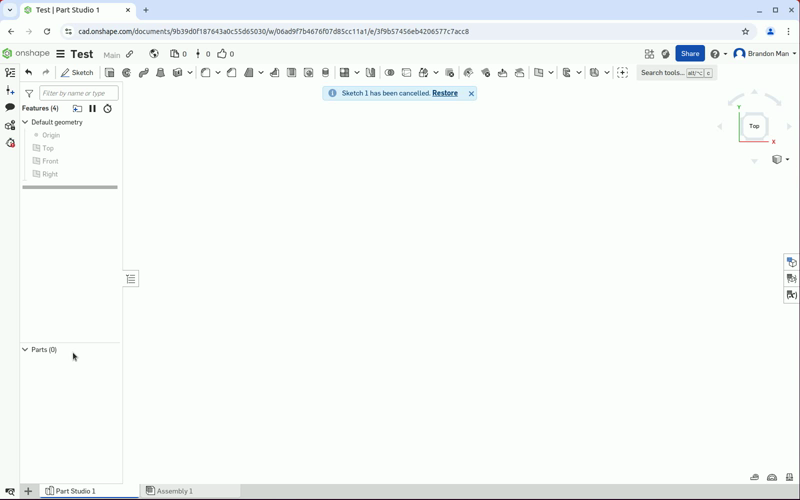
key(y)
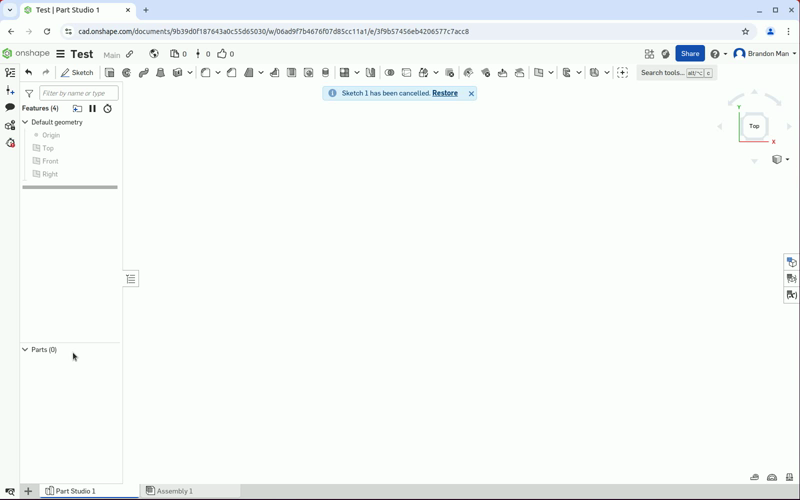
key(shift+p)
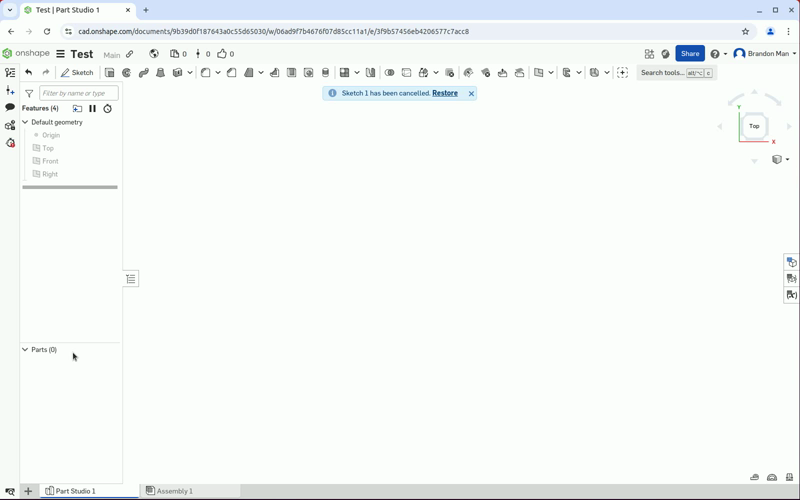
key(space)
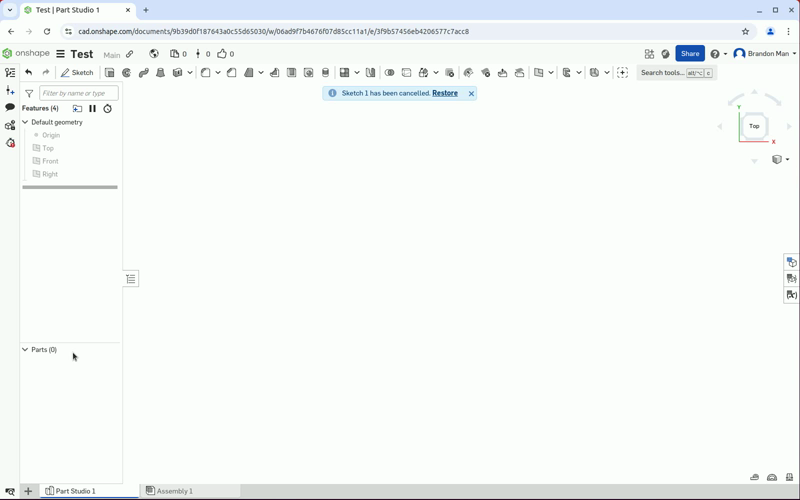
key_down(shift)
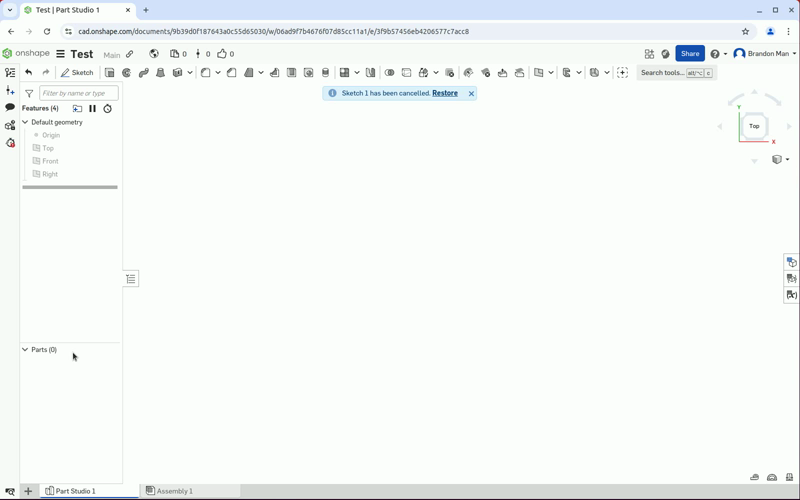
key(up)
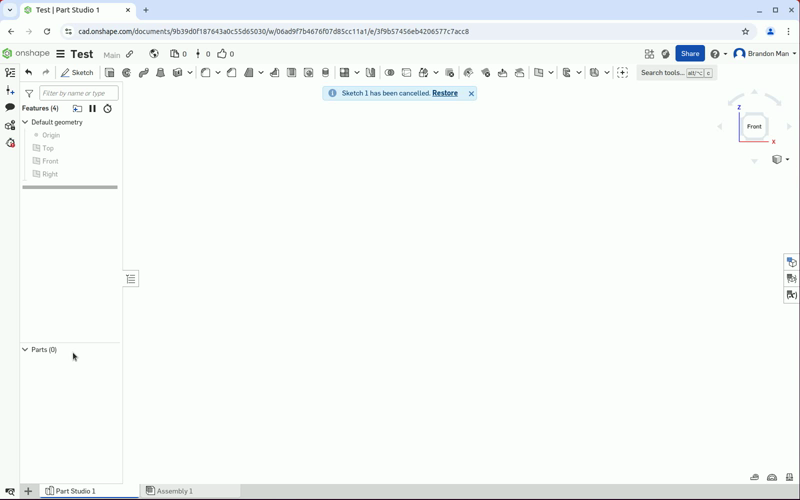
key_up(shift)
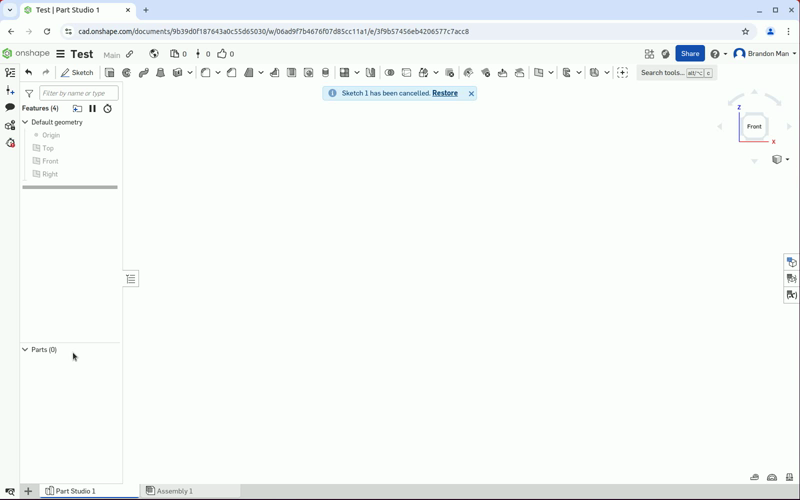
mouse_move(73, 352)
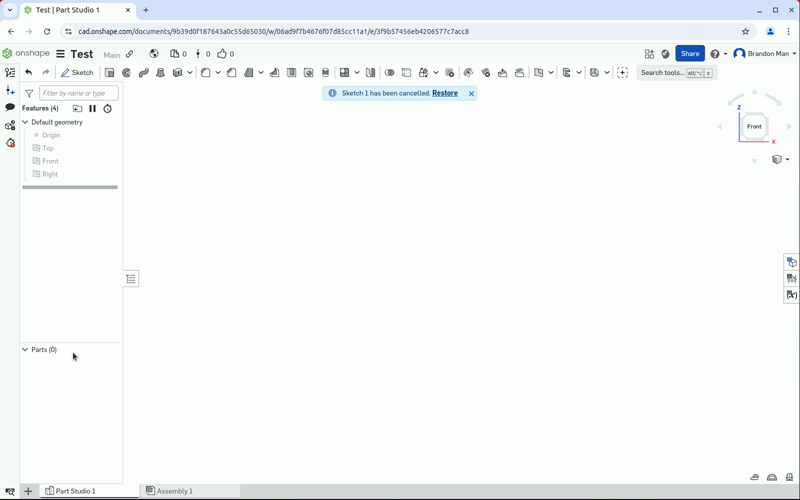
key(shift+y)
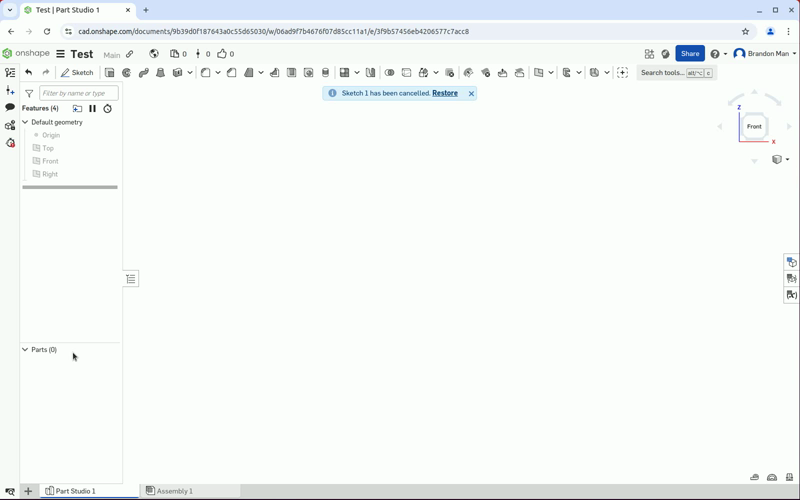
key(shift+s)
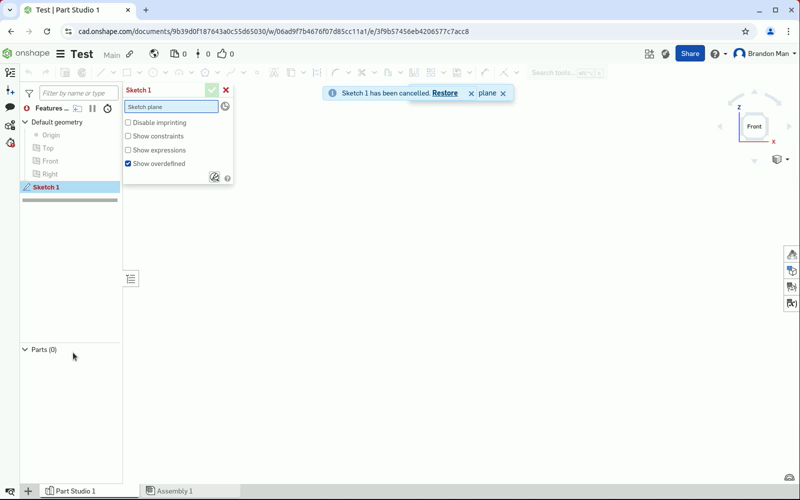
mouse_move(73, 163)
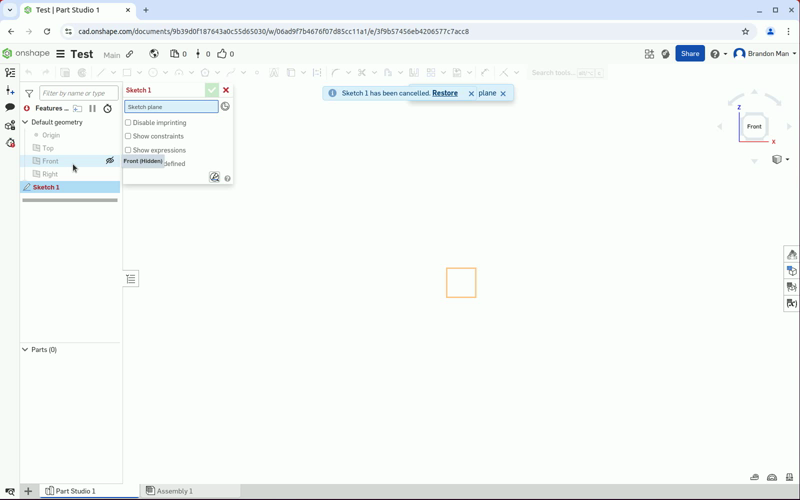
click(73, 163)
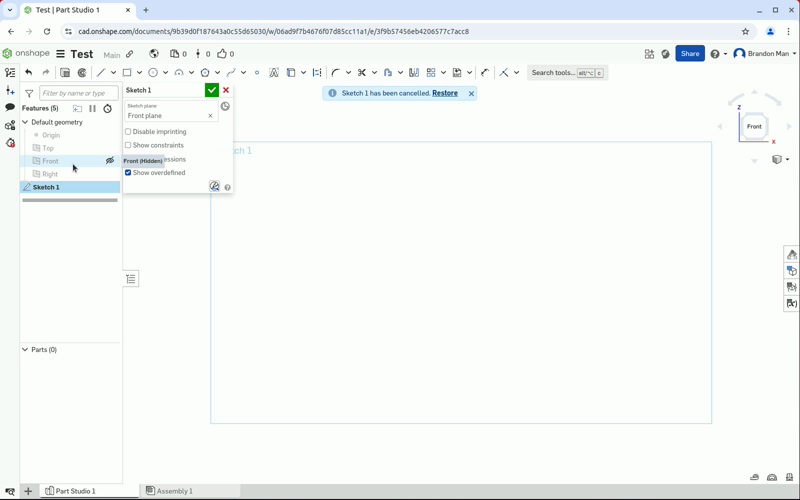
mouse_move(73, 352)
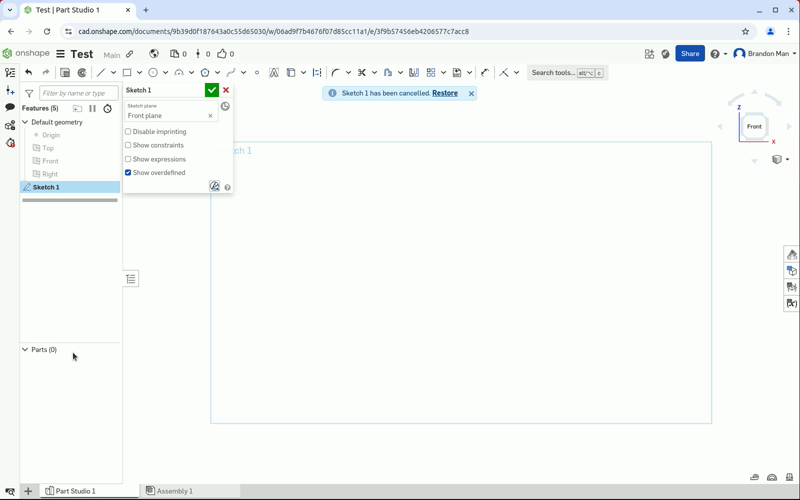
key(y)
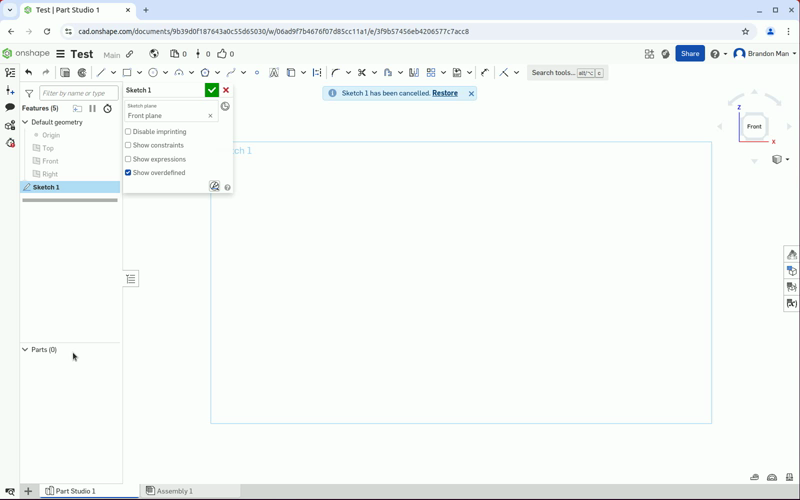
key(l)
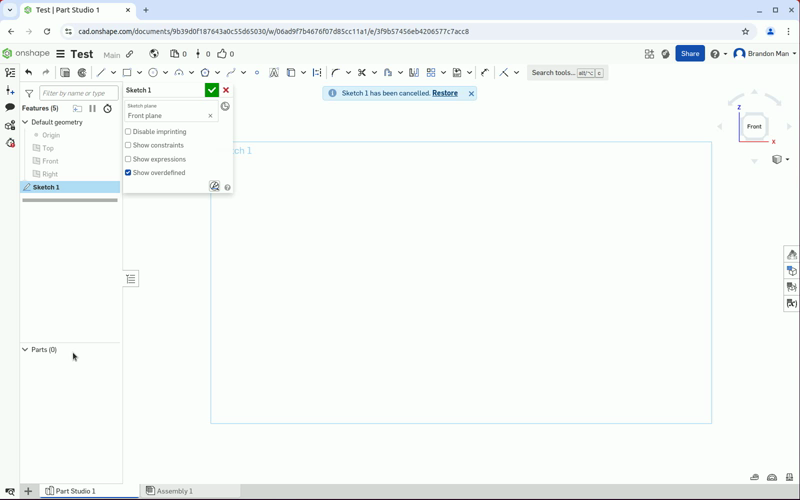
key_down(shift)
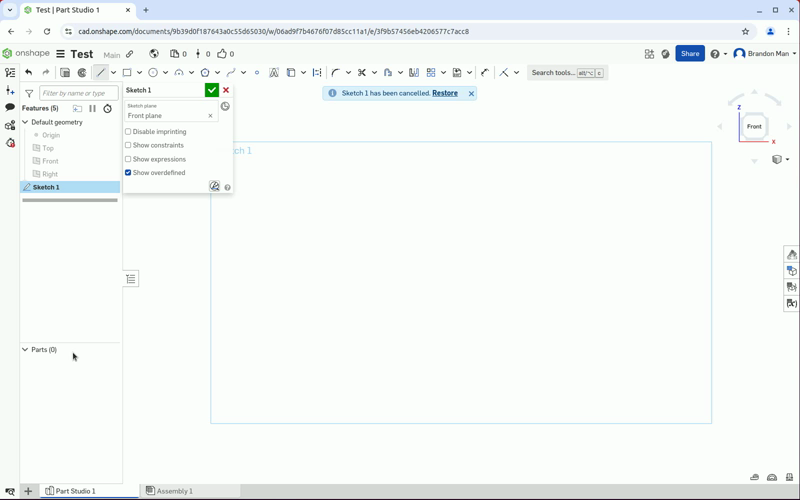
mouse_move(396, 330)
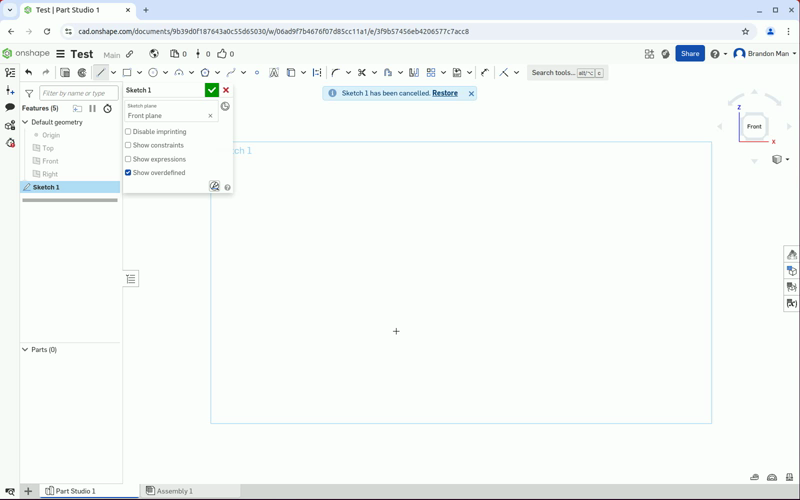
click(396, 330)
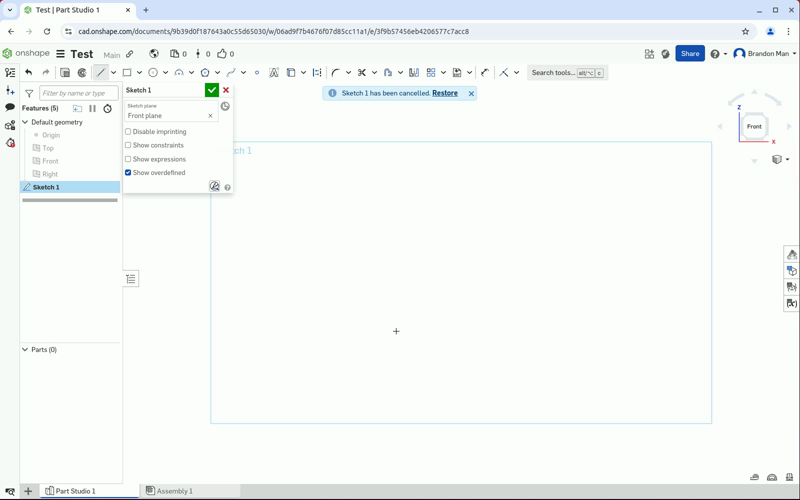
key_up(shift)
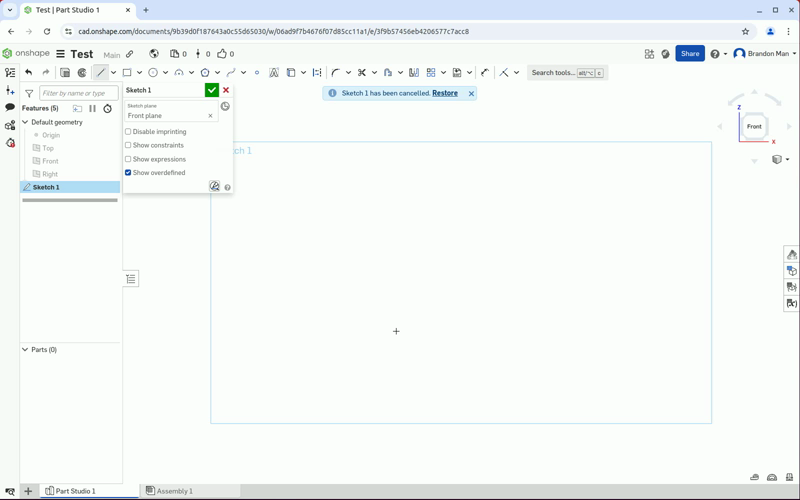
key_down(shift)
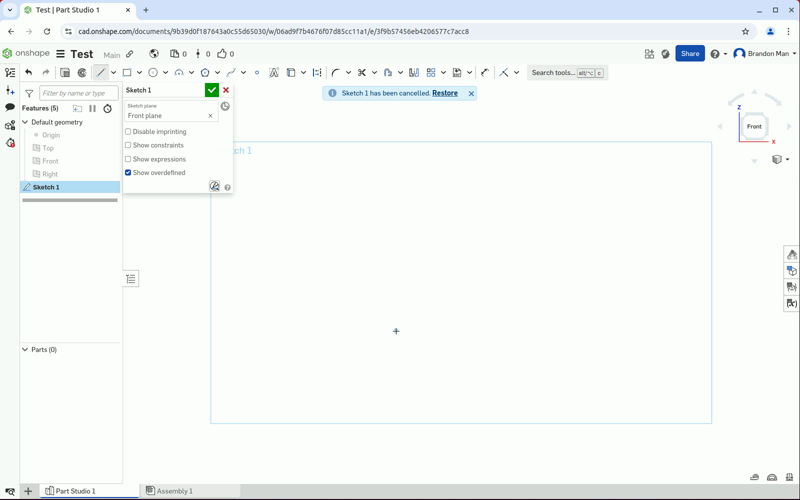
mouse_move(525, 330)
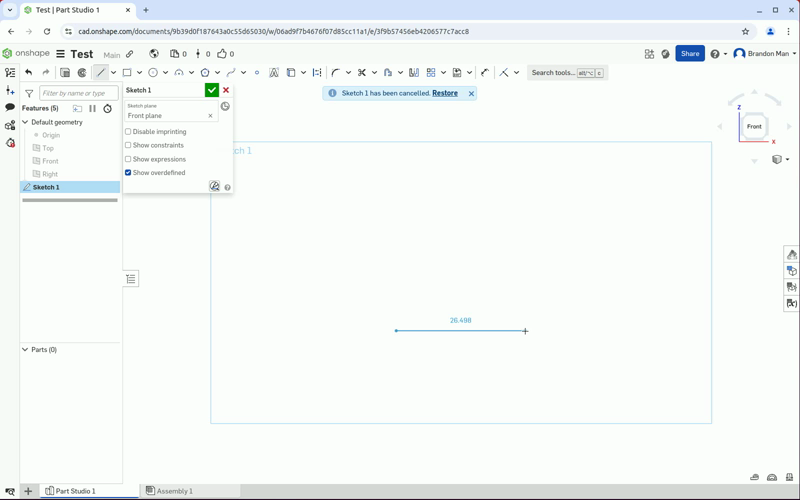
click(525, 330)
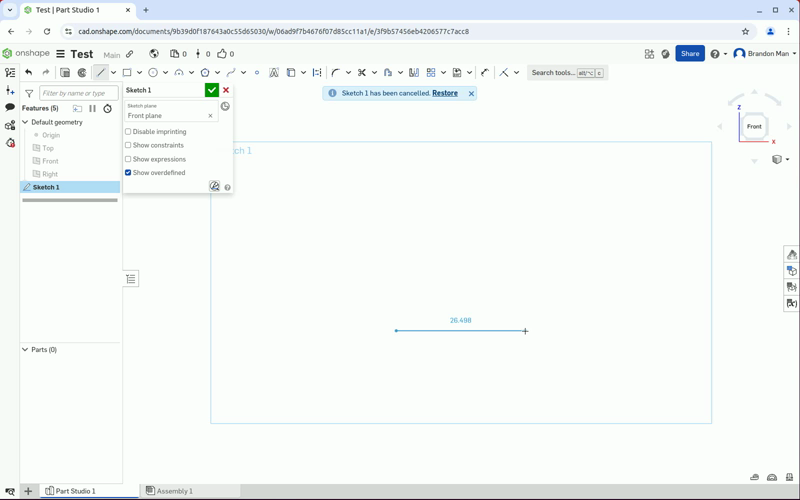
key_up(shift)
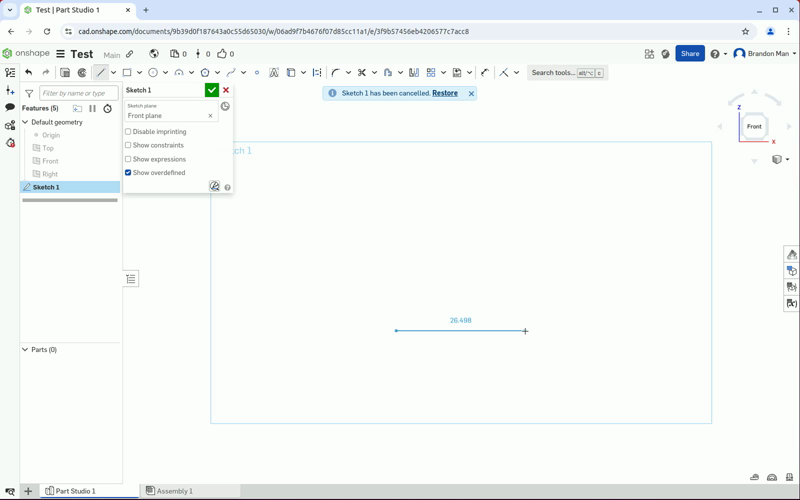
key_down(shift)
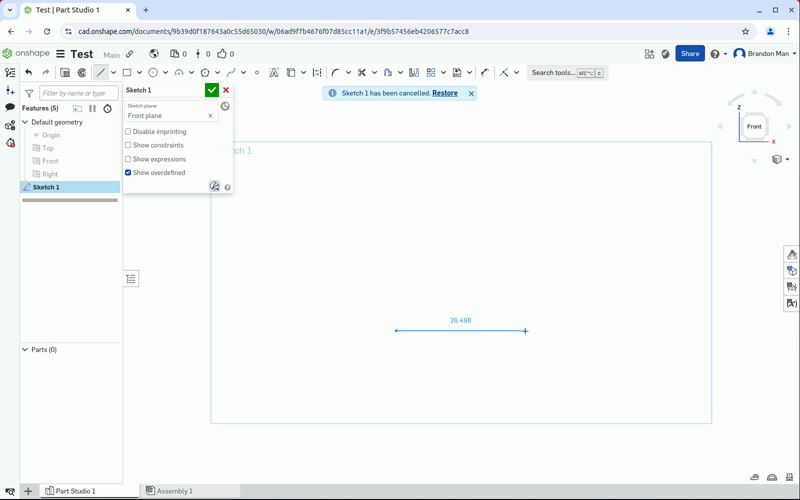
mouse_move(525, 234)
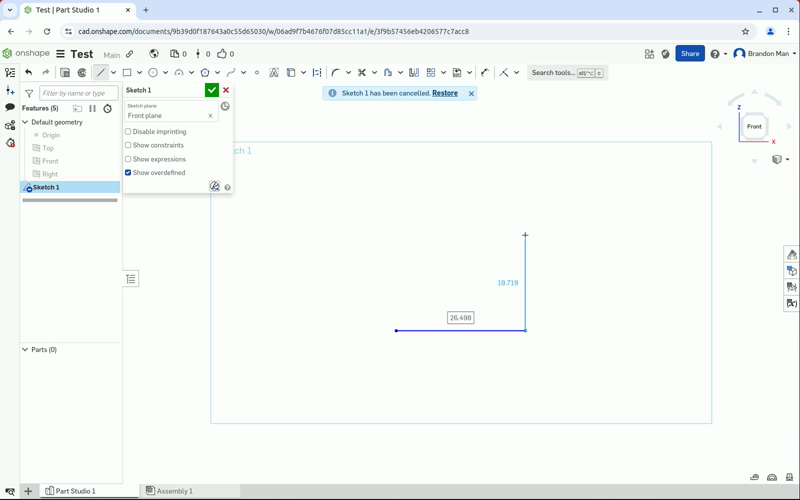
click(525, 234)
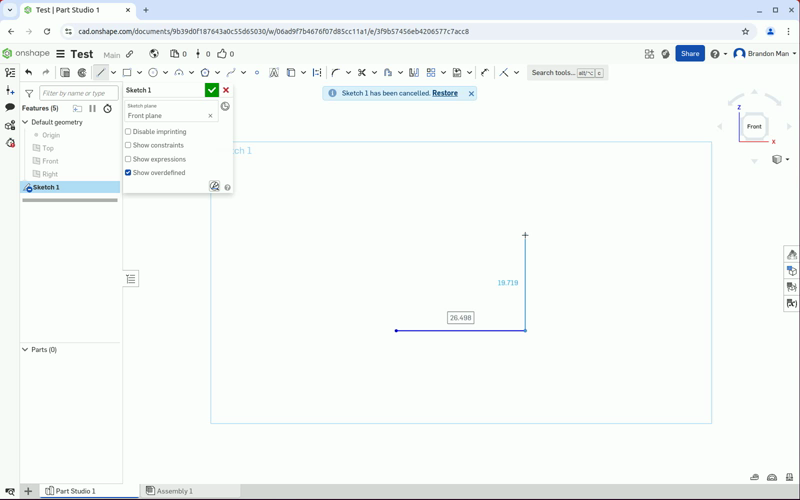
key_up(shift)
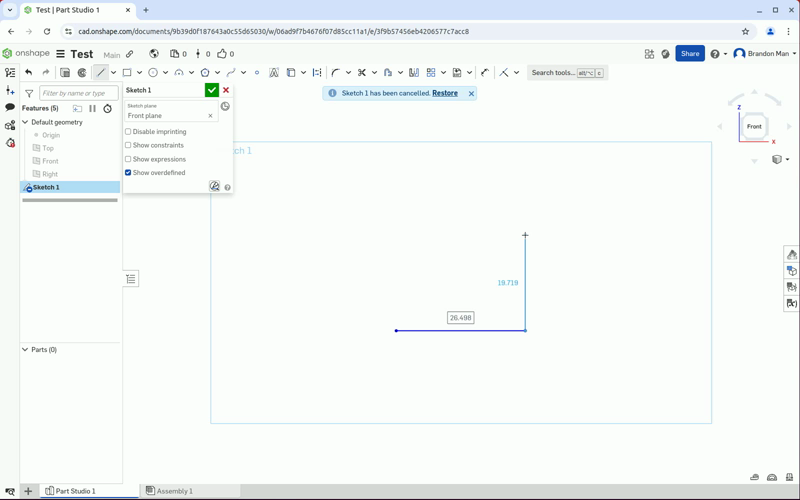
key_down(shift)
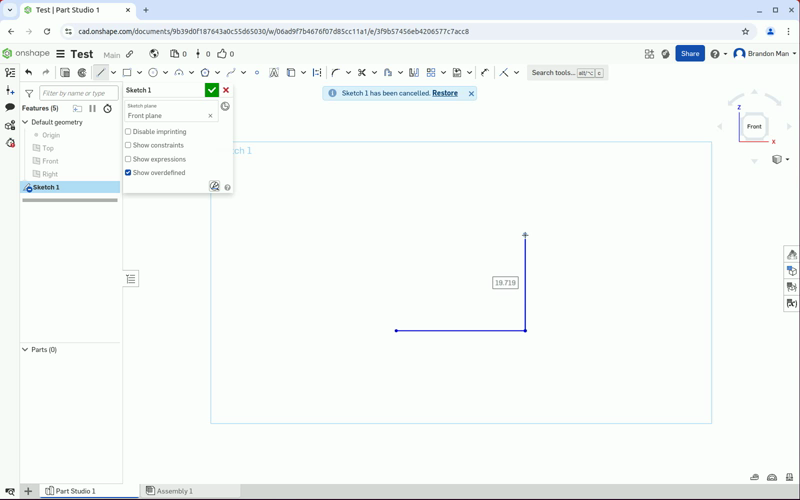
mouse_move(396, 234)
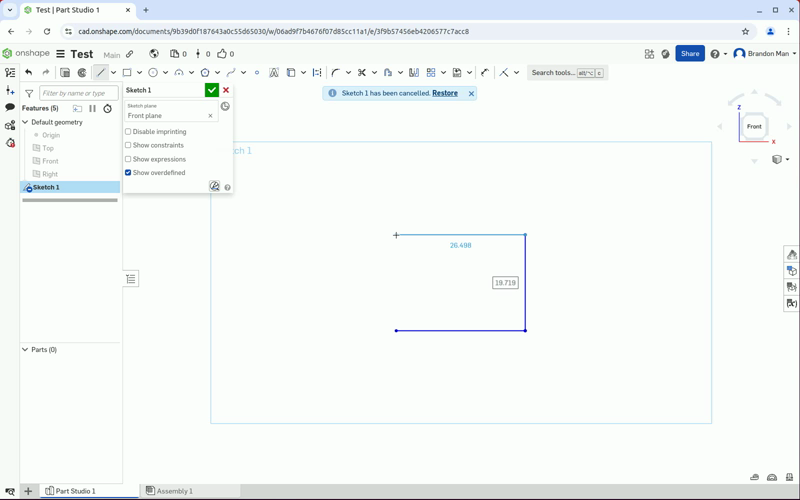
click(396, 234)
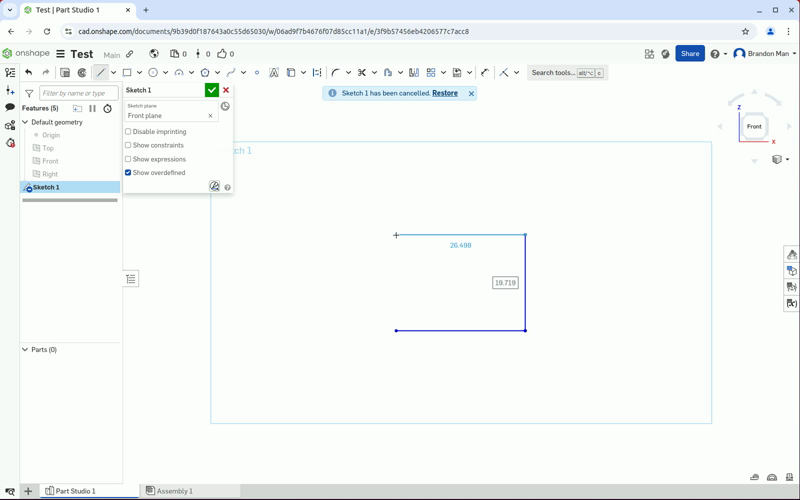
key_up(shift)
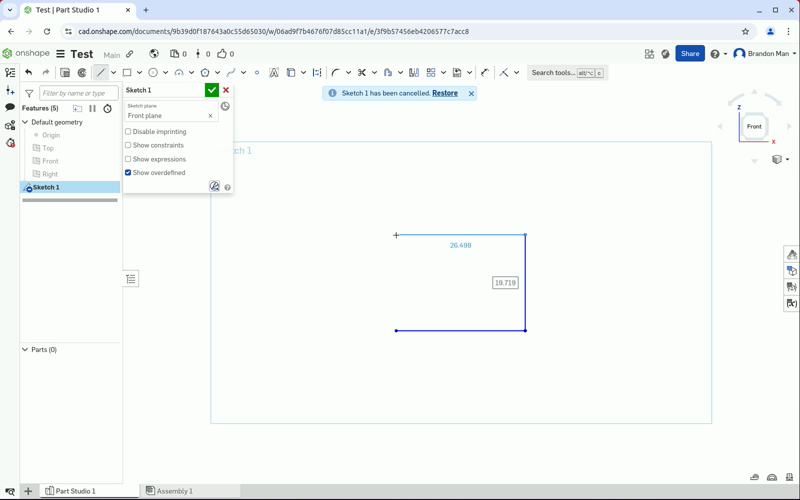
key_down(shift)
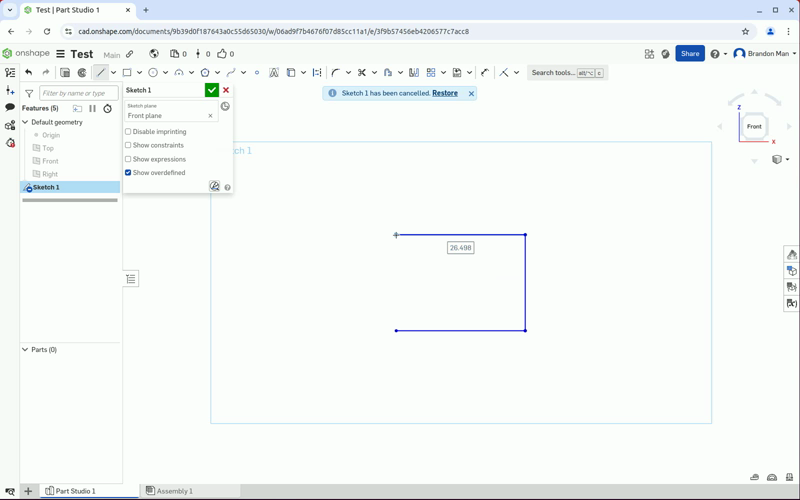
mouse_move(396, 330)
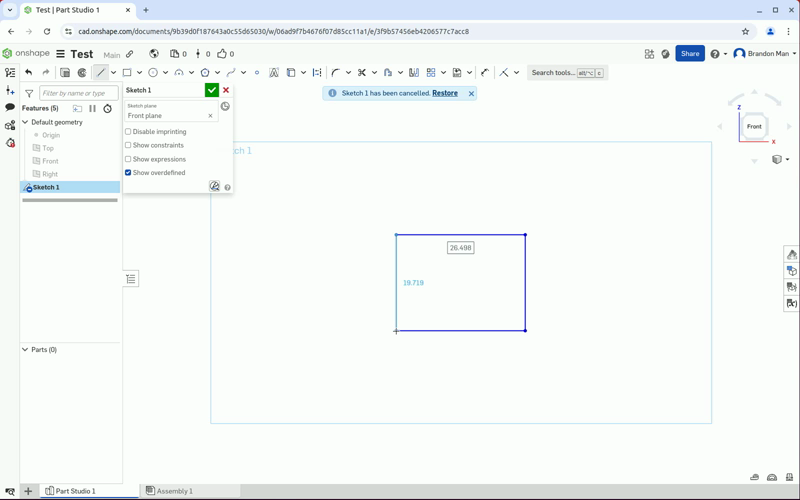
key_up(shift)
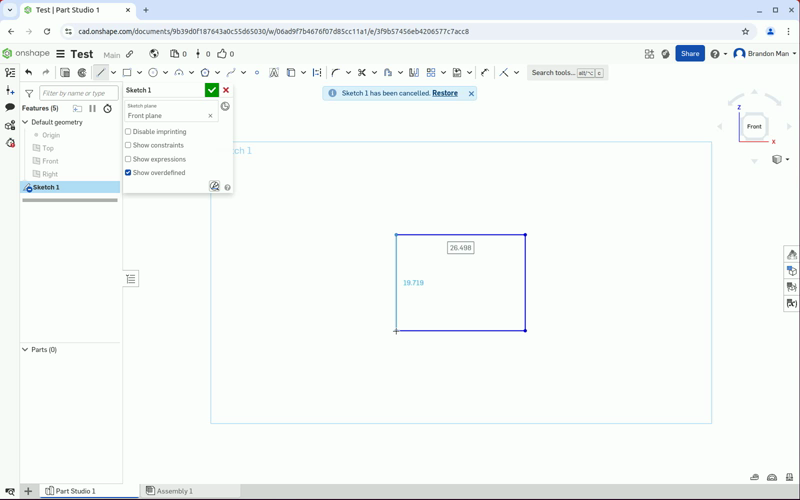
click(396, 330)
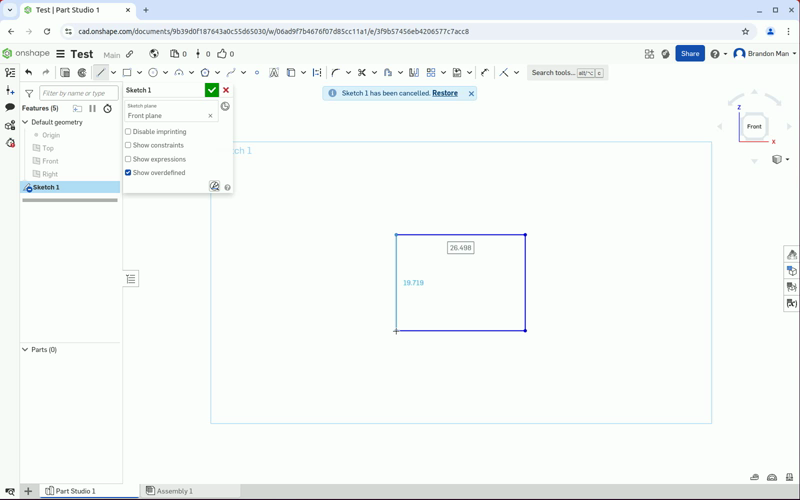
key(esc)
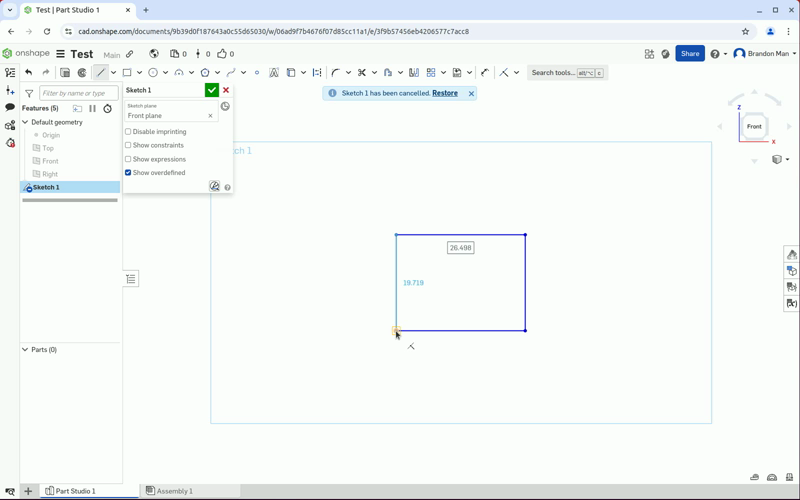
mouse_move(436, 285)
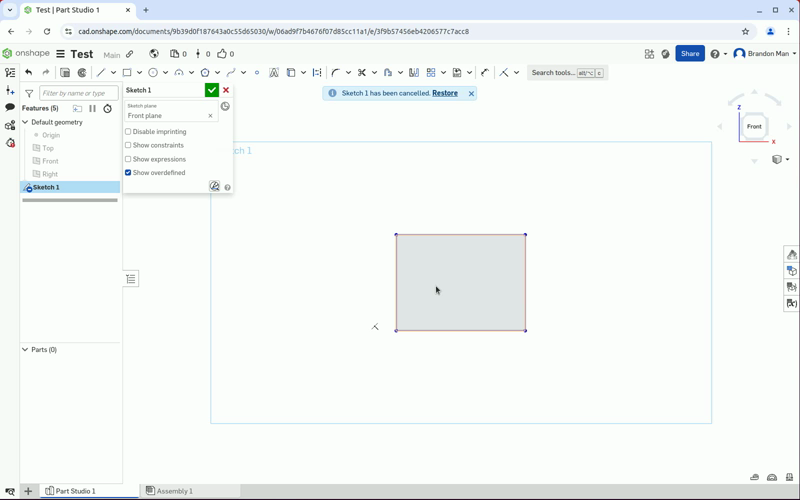
click(436, 285)
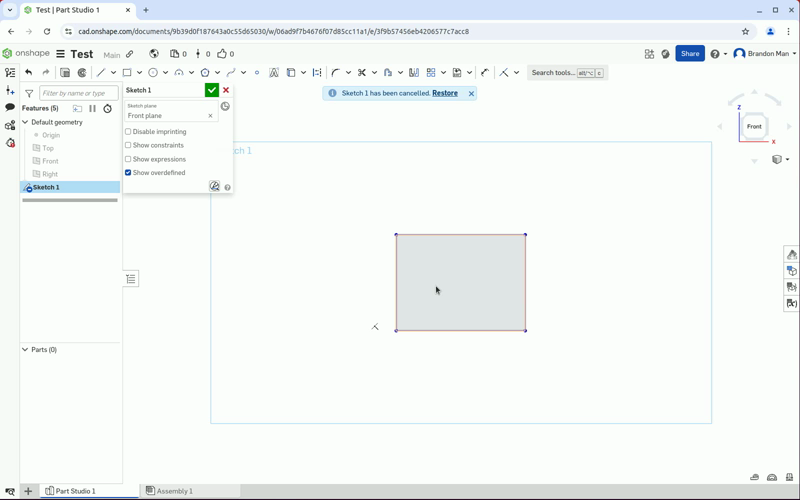
mouse_move(73, 352)
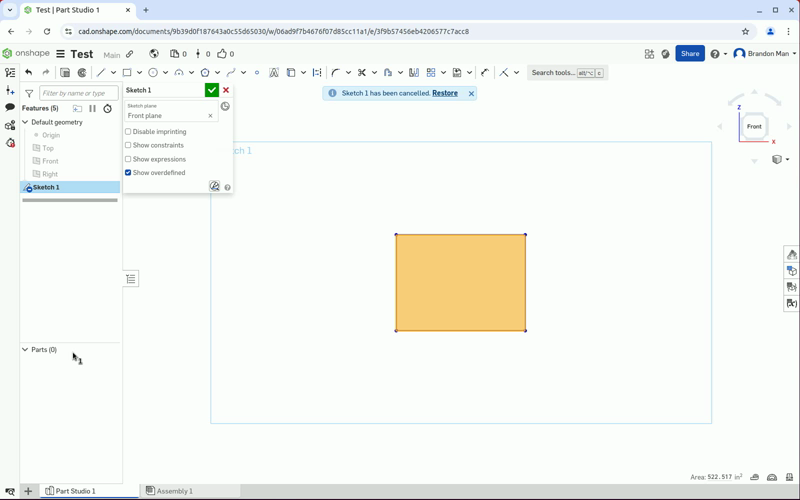
key(shift+y)
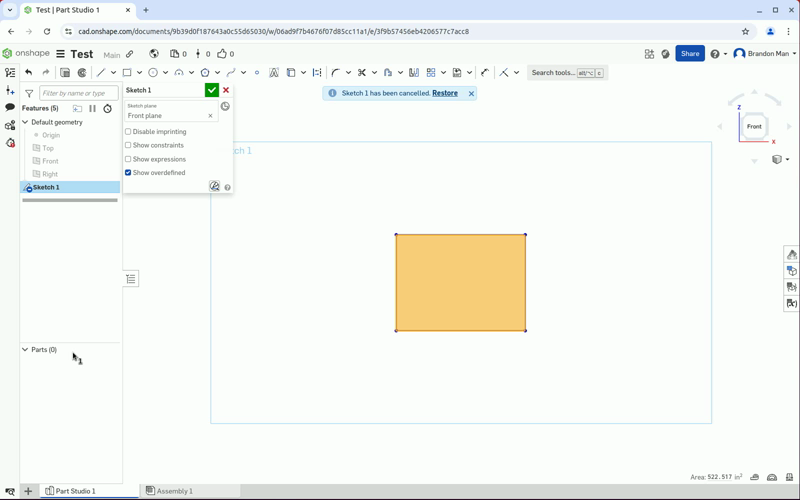
key(shift+e)
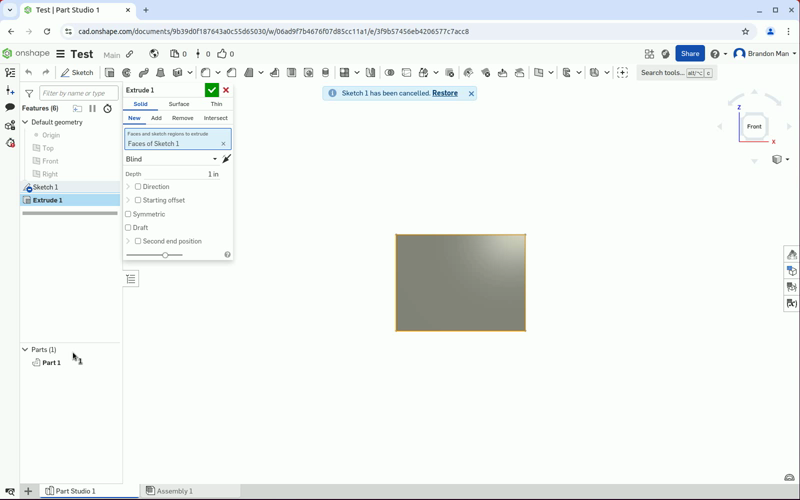
mouse_move(143, 106)
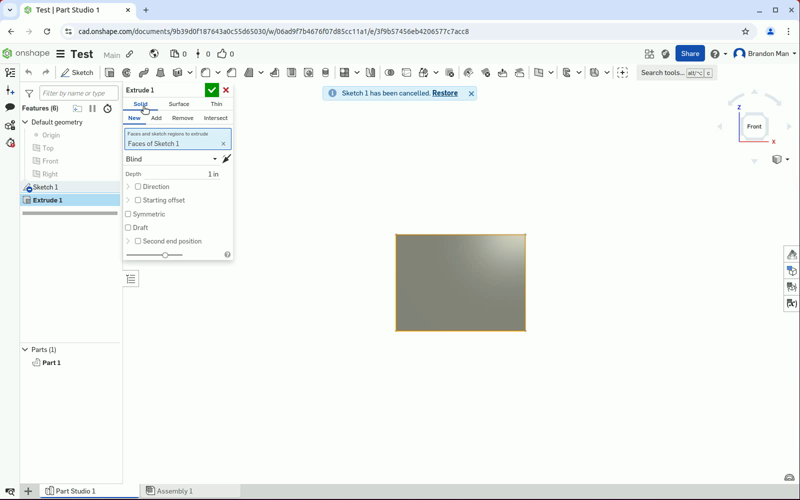
click(143, 106)
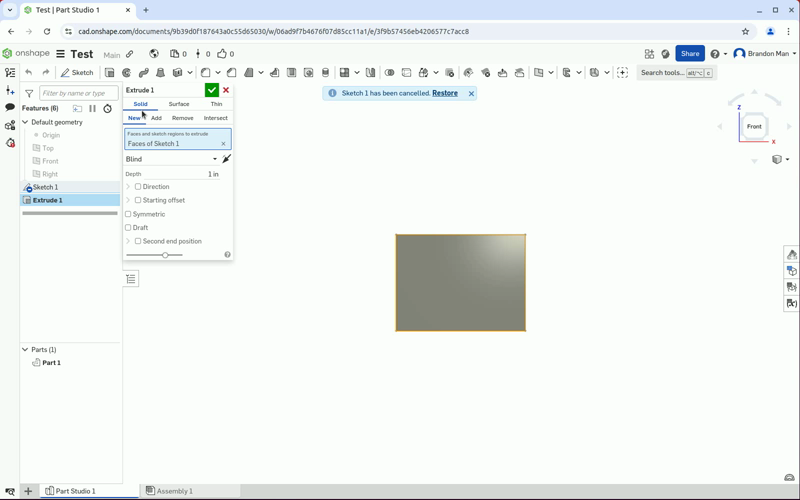
mouse_move(137, 120)
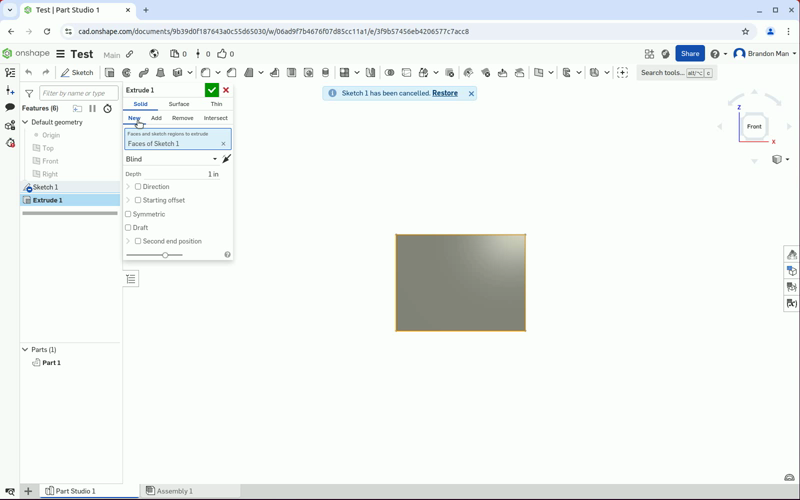
click(137, 120)
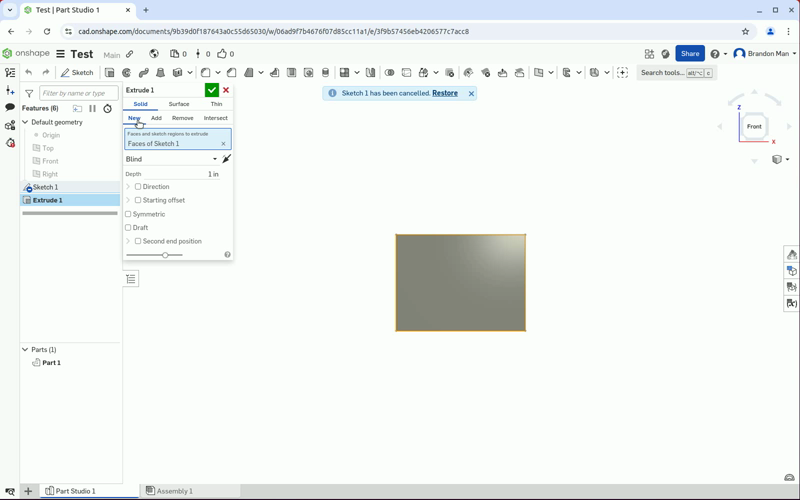
key(tab, 4)
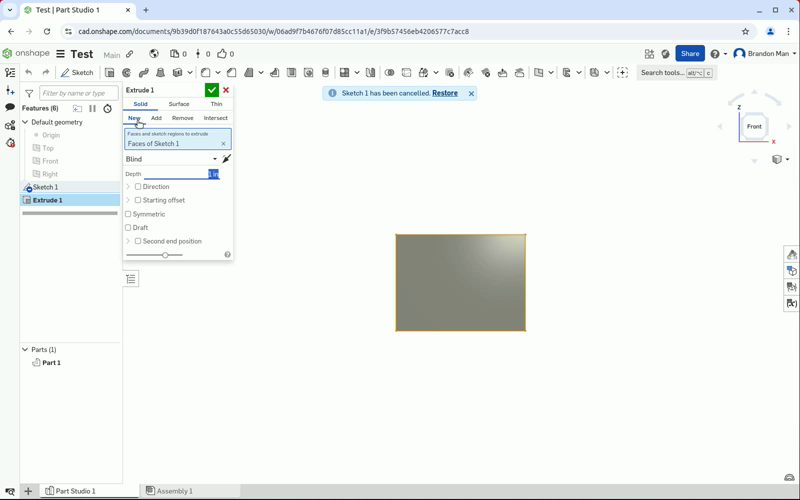
text(3.37)
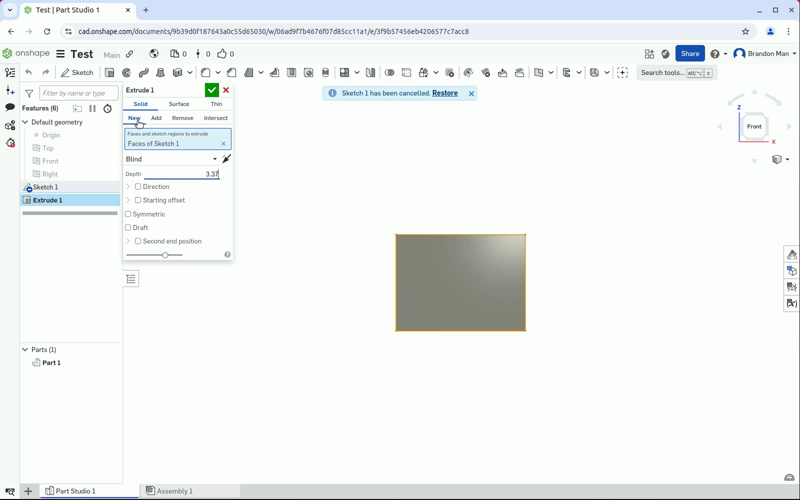
key(enter)
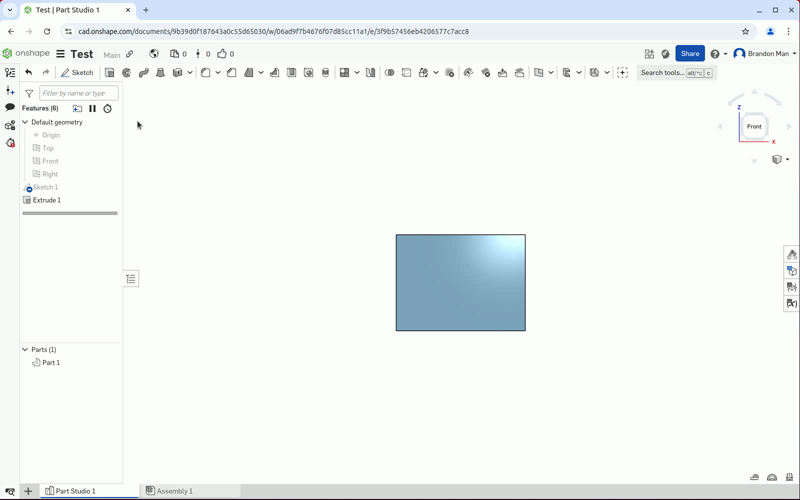
key(shift+h)
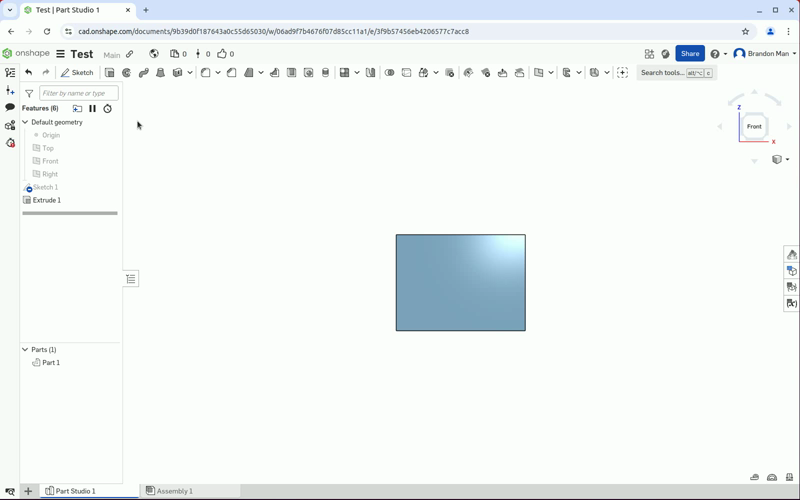
key(shift+h)
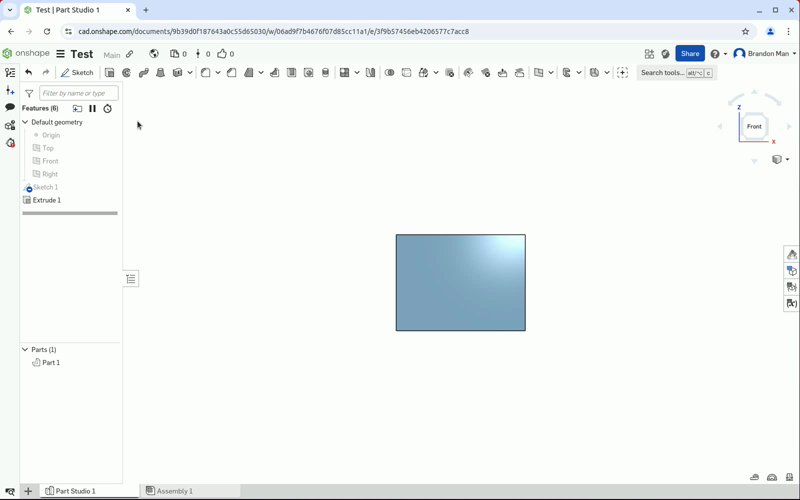
mouse_move(73, 189)
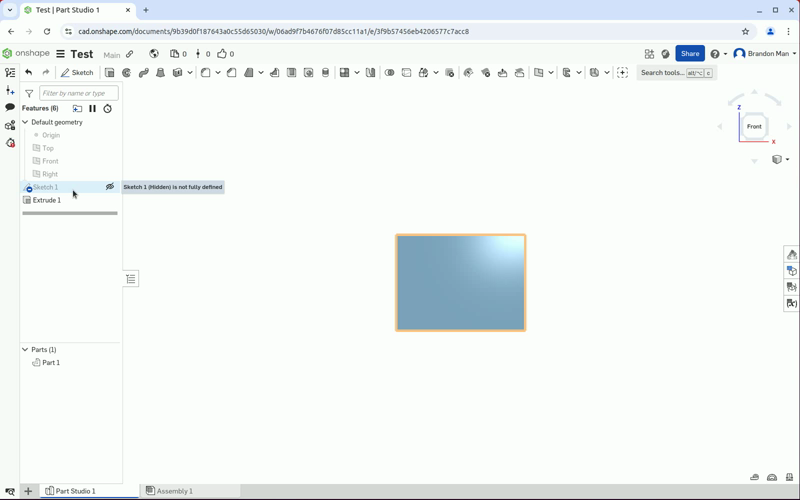
click(73, 189)
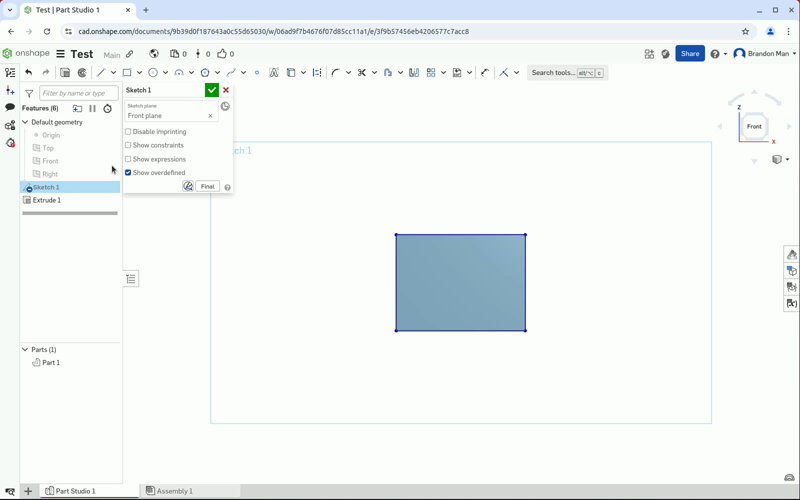
mouse_move(229, 92)
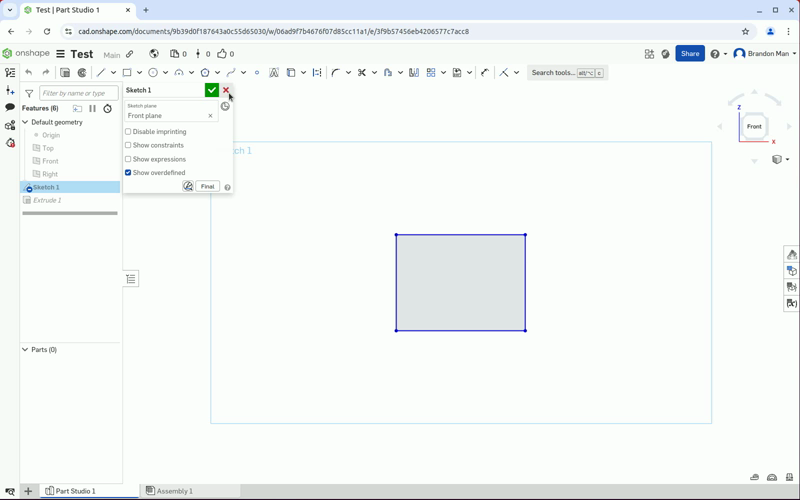
click(229, 92)
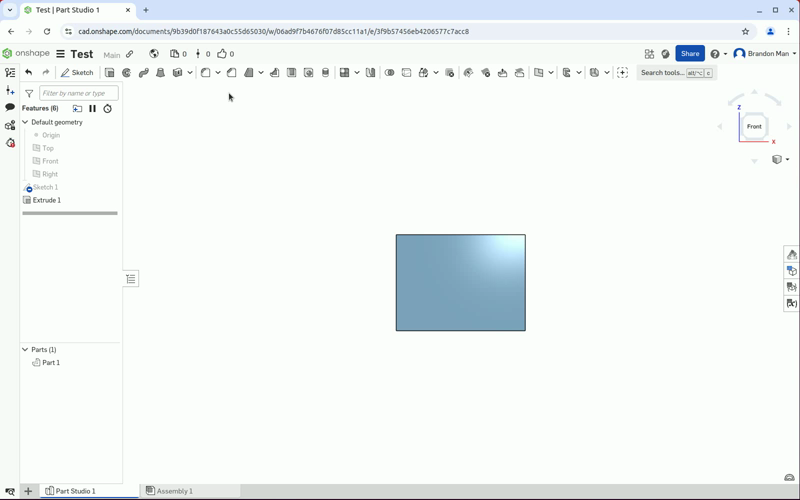
mouse_move(541, 75)
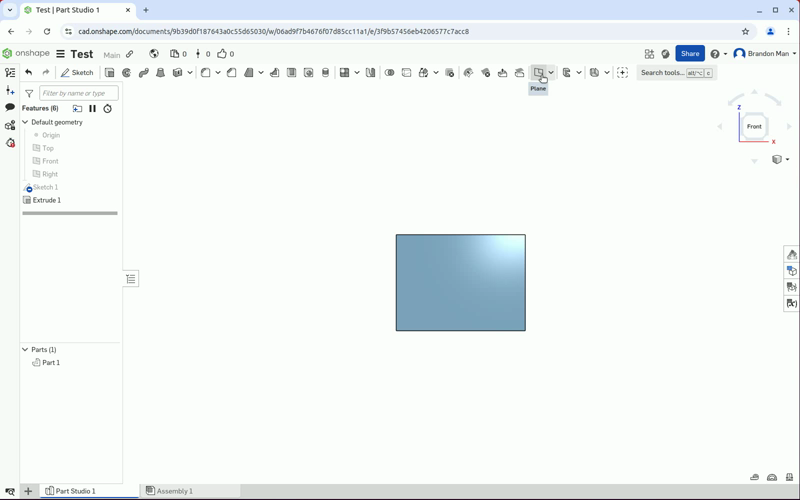
click(541, 75)
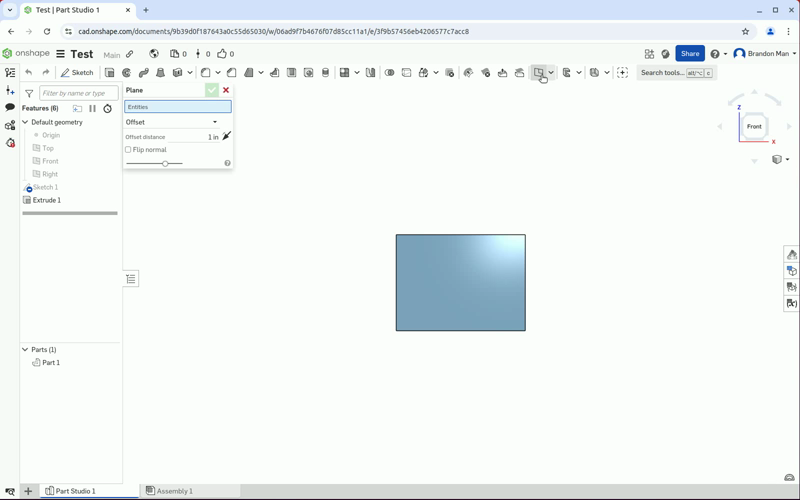
mouse_move(73, 163)
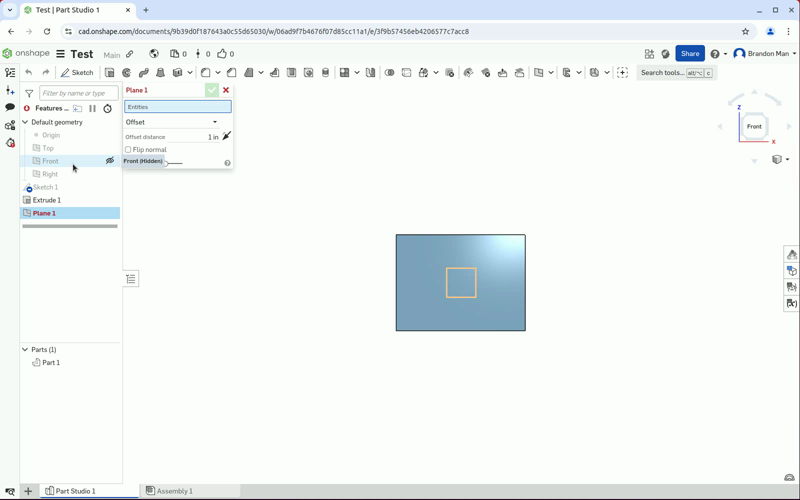
click(73, 163)
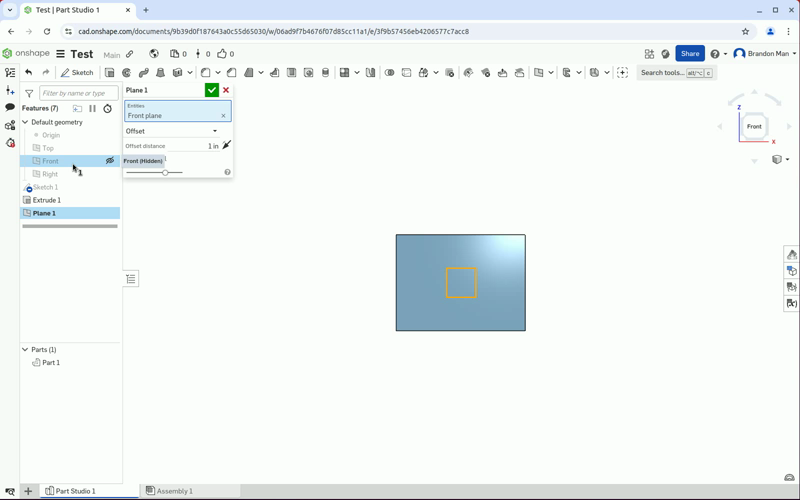
key(tab, 2)
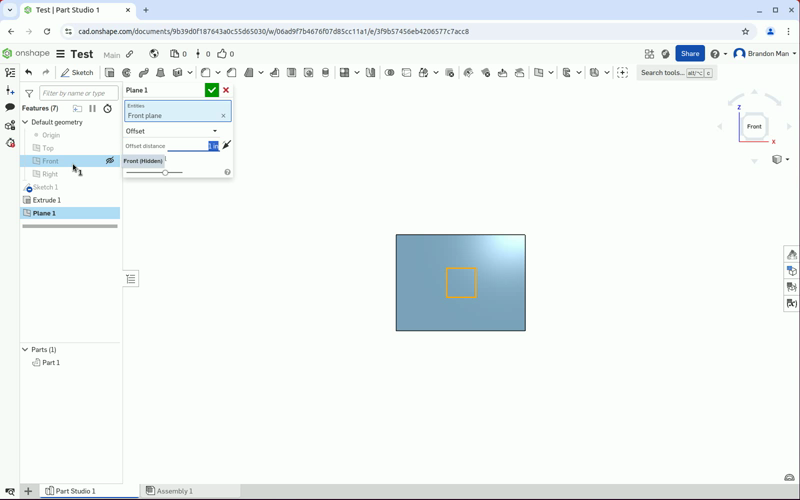
text(3.358)
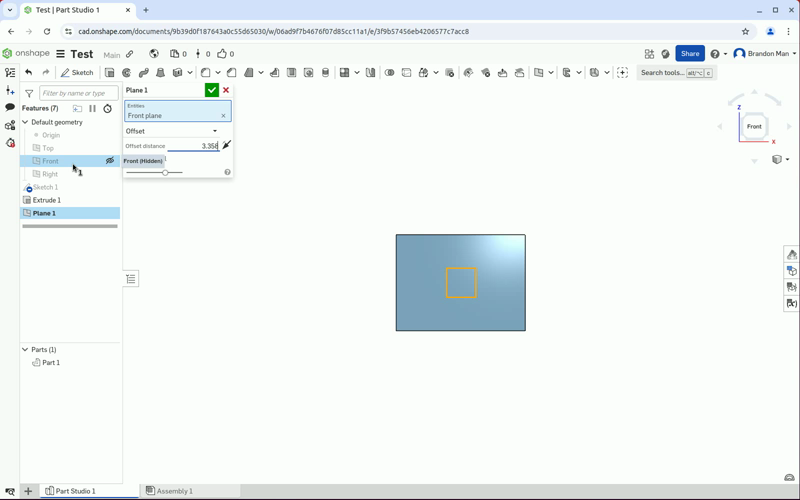
key(enter, 2)
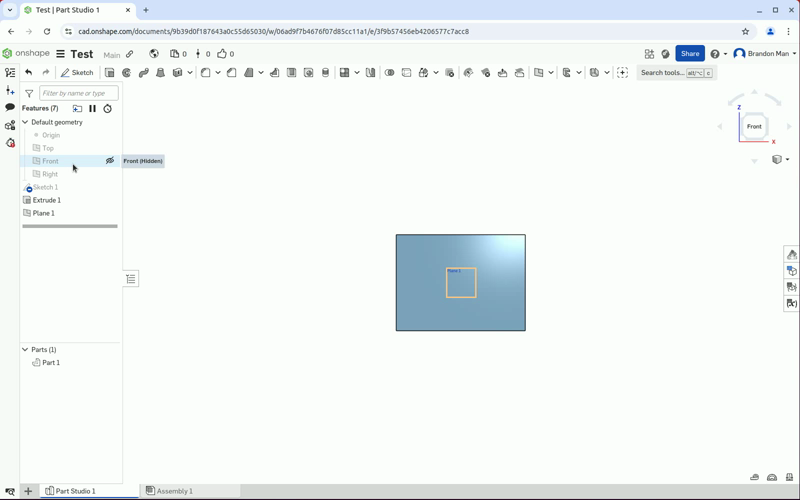
key(shift+s)
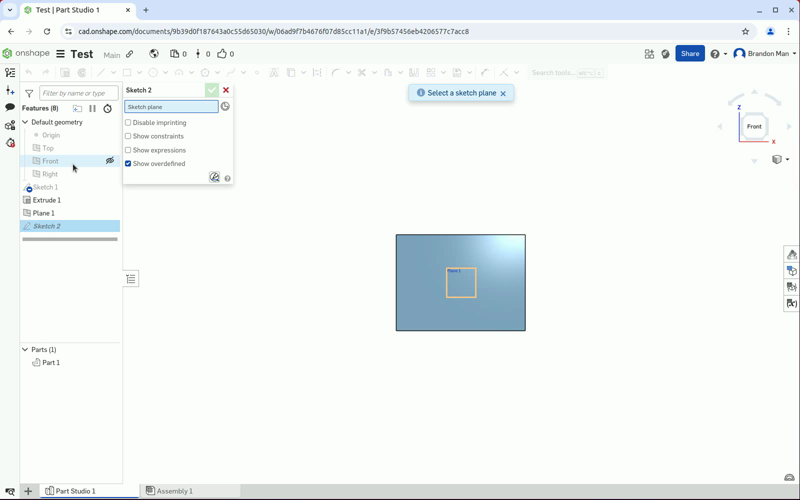
mouse_move(73, 215)
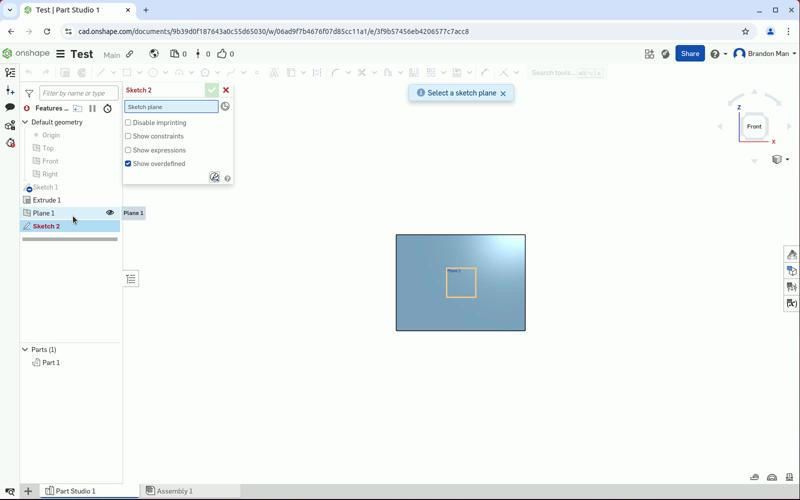
click(73, 215)
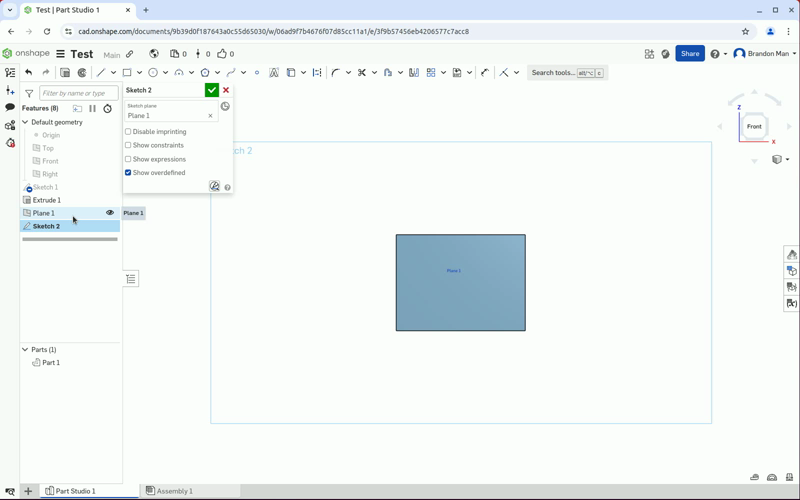
mouse_move(73, 352)
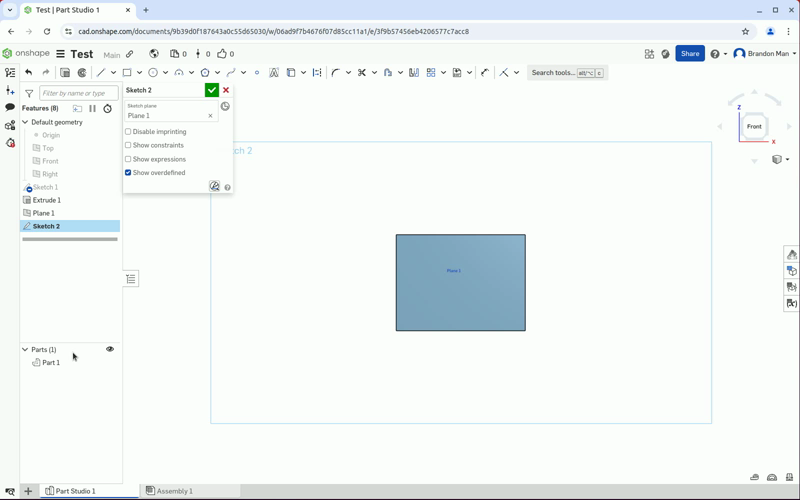
key(y)
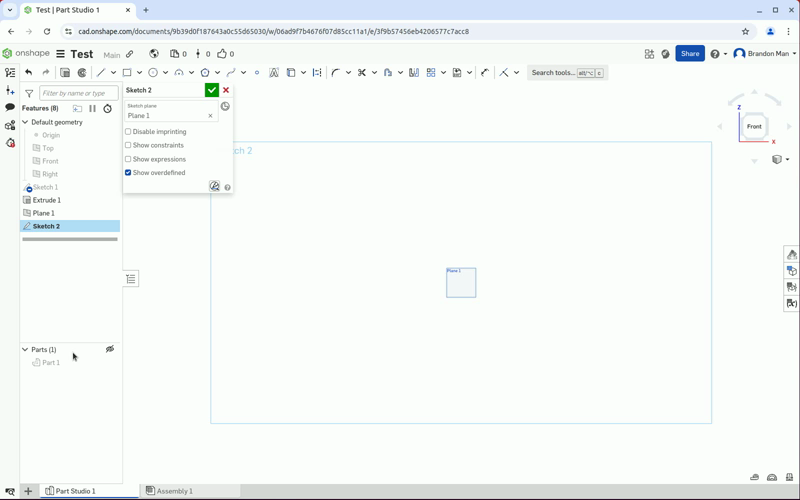
key(c)
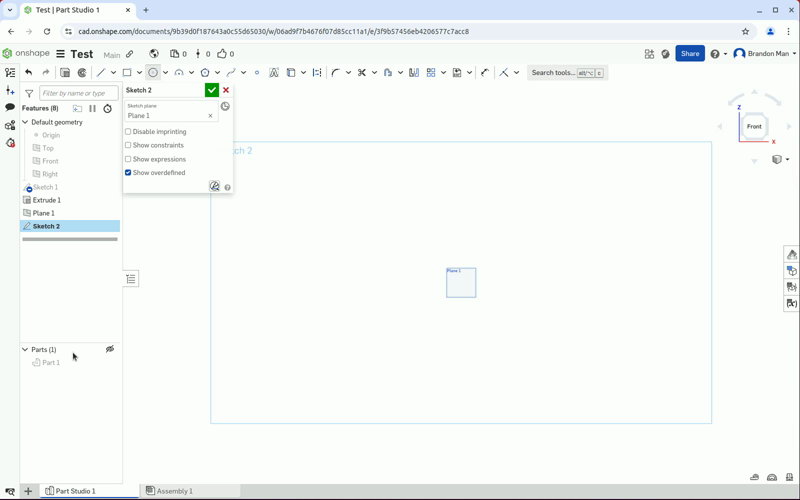
key_down(shift)
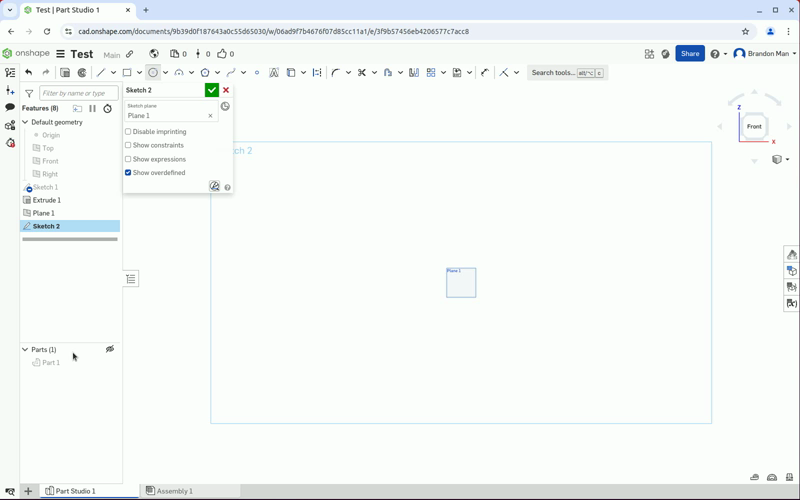
mouse_move(461, 282)
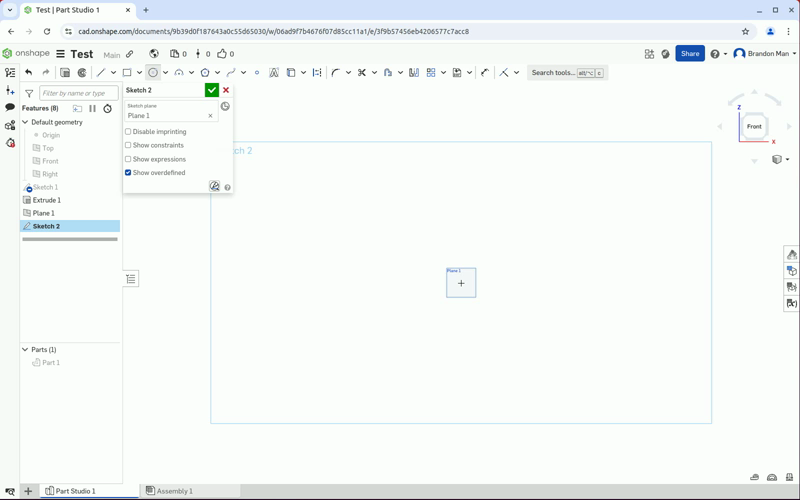
click(461, 282)
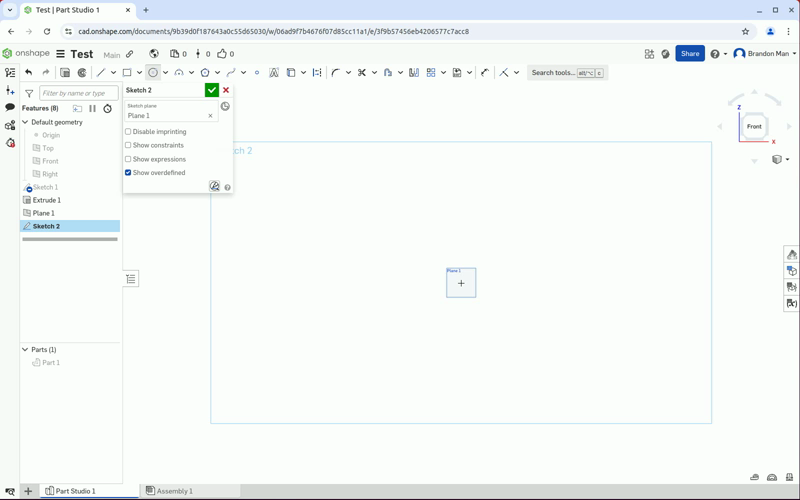
key_up(shift)
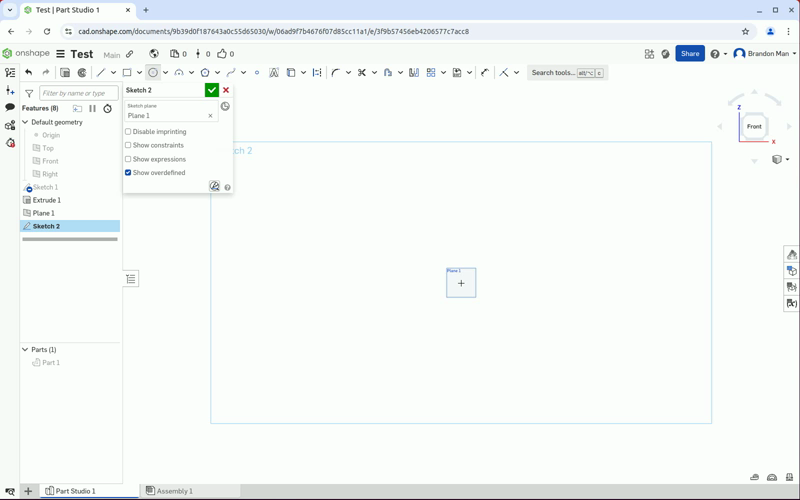
mouse_move(487, 282)
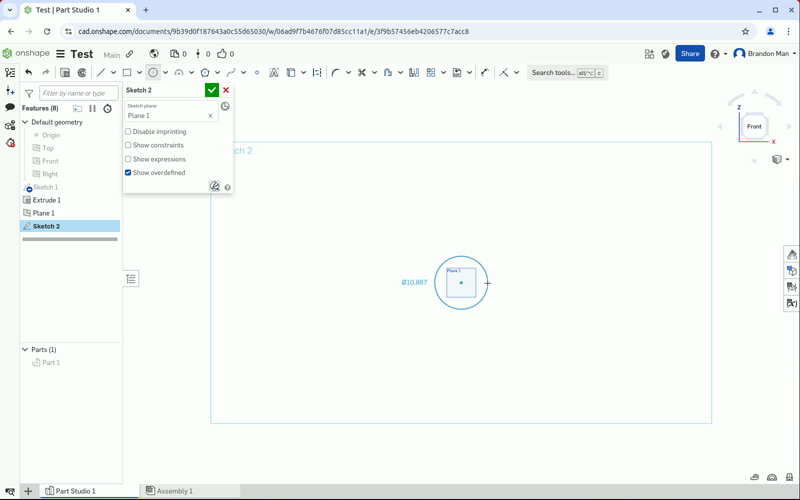
click(487, 282)
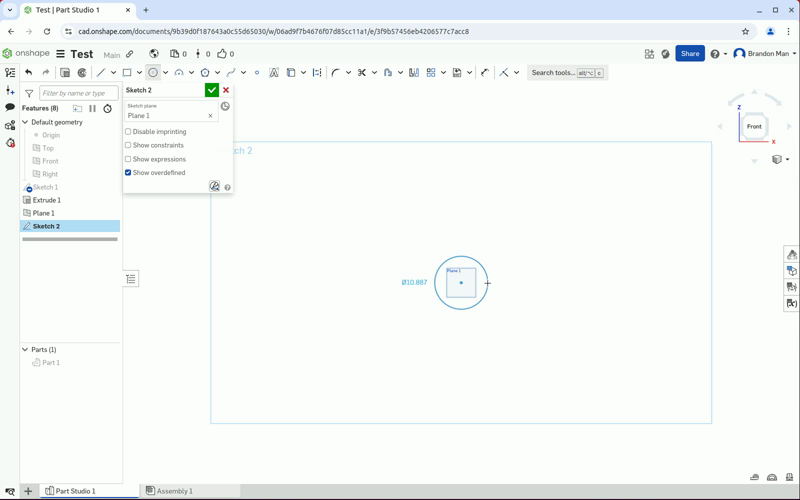
key(esc)
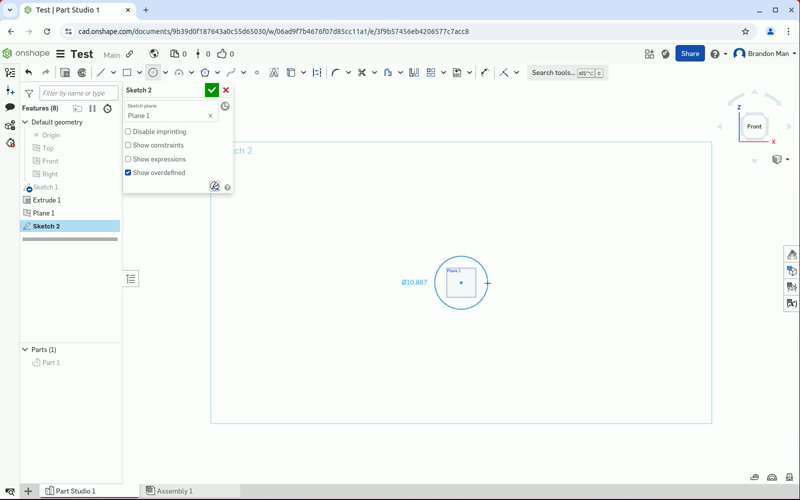
mouse_move(444, 281)
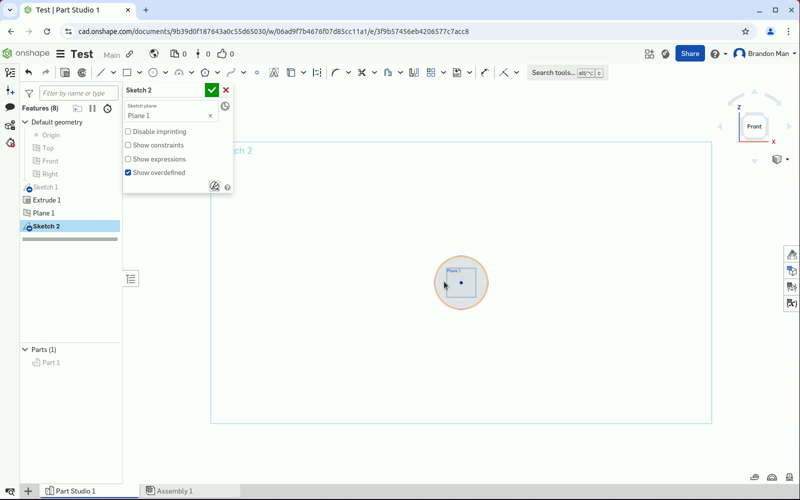
click(444, 281)
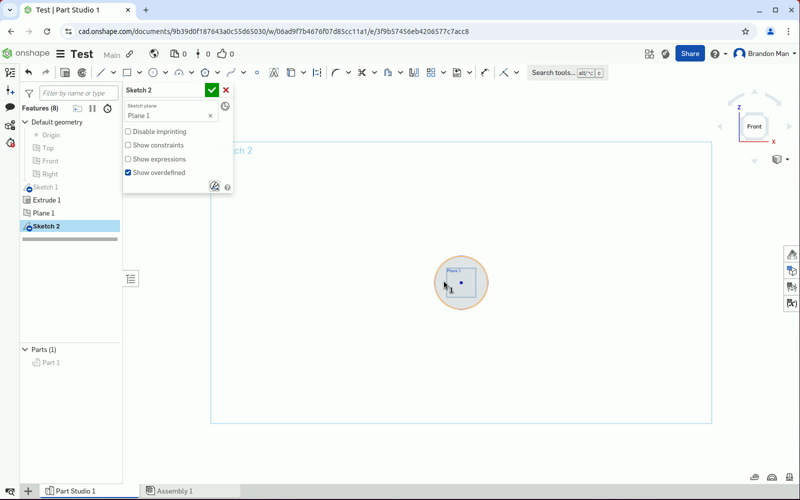
mouse_move(73, 352)
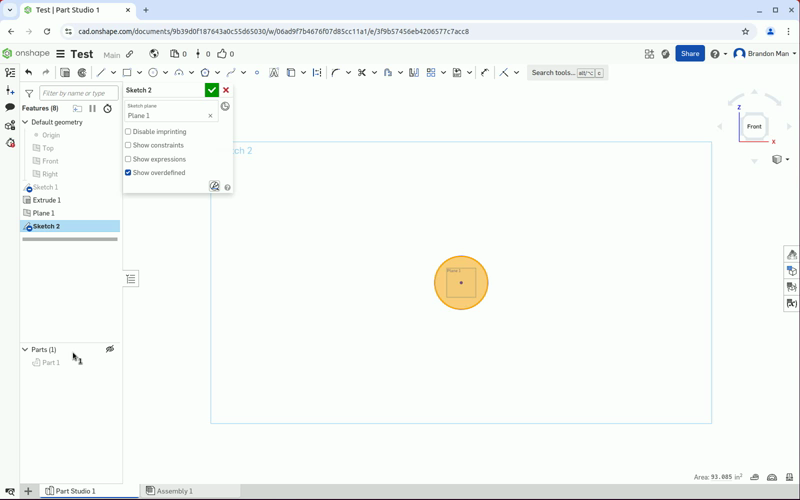
key(shift+y)
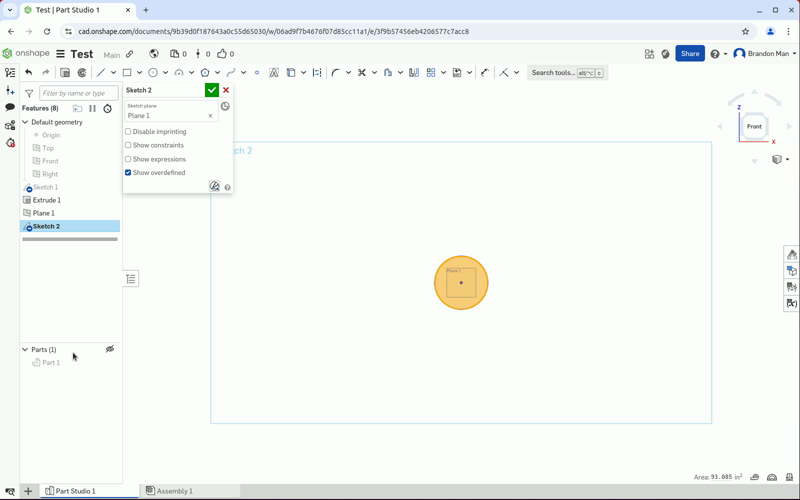
key(shift+e)
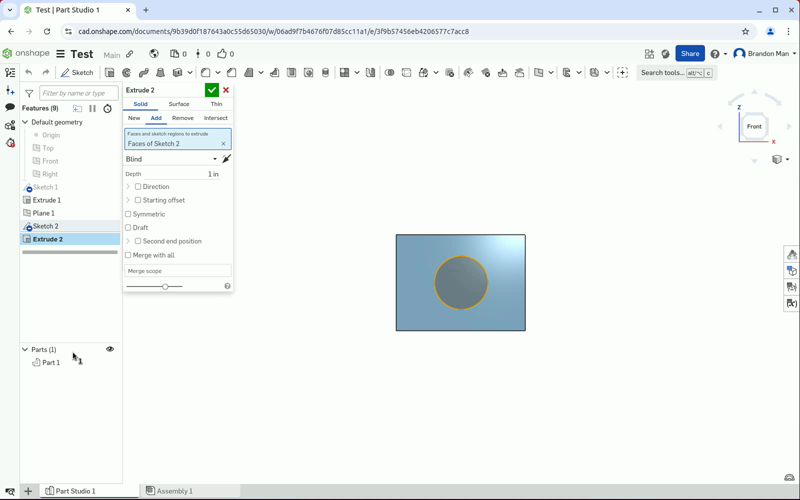
mouse_move(143, 106)
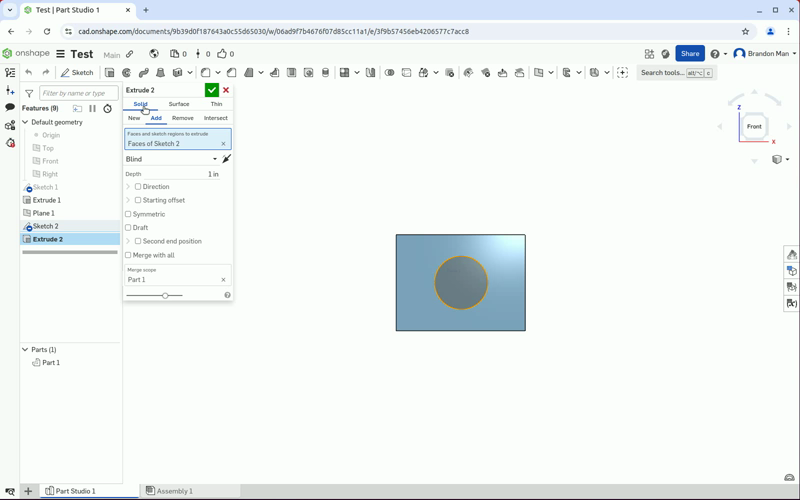
click(143, 106)
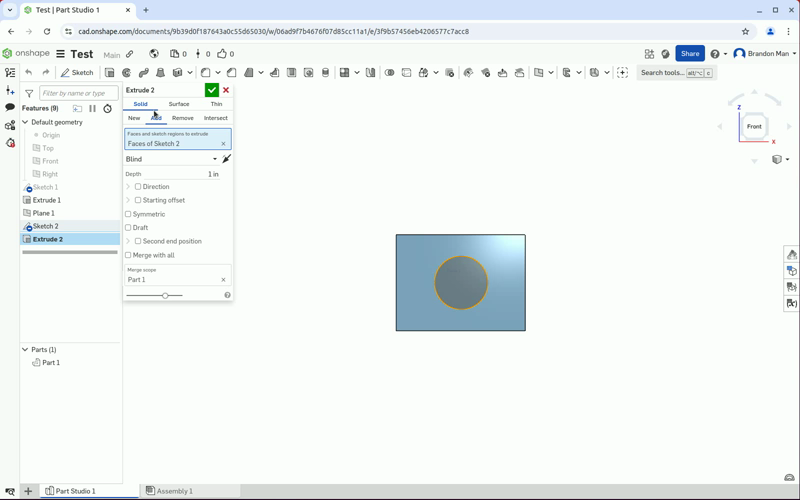
mouse_move(186, 120)
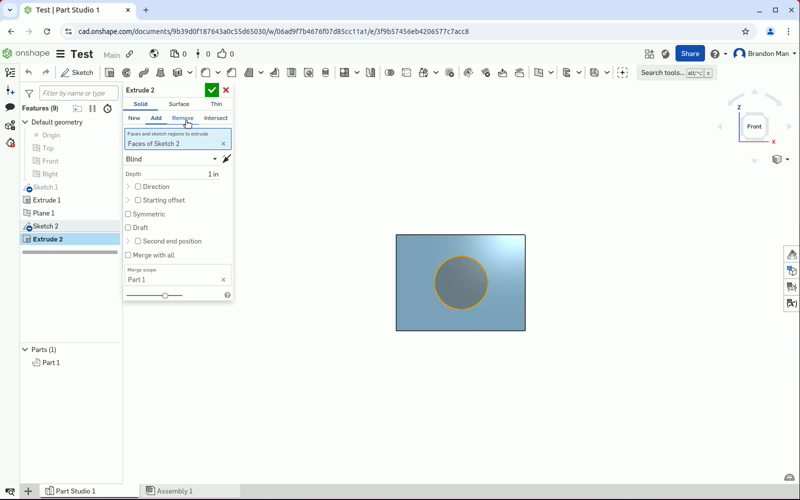
click(186, 120)
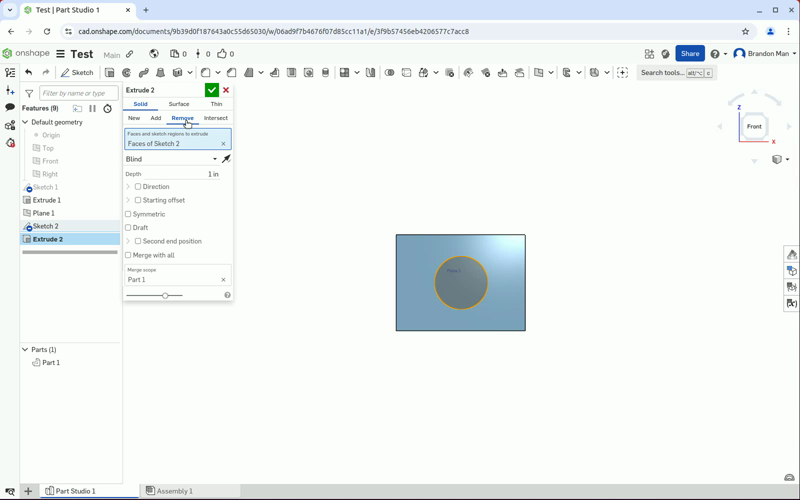
key(tab, 4)
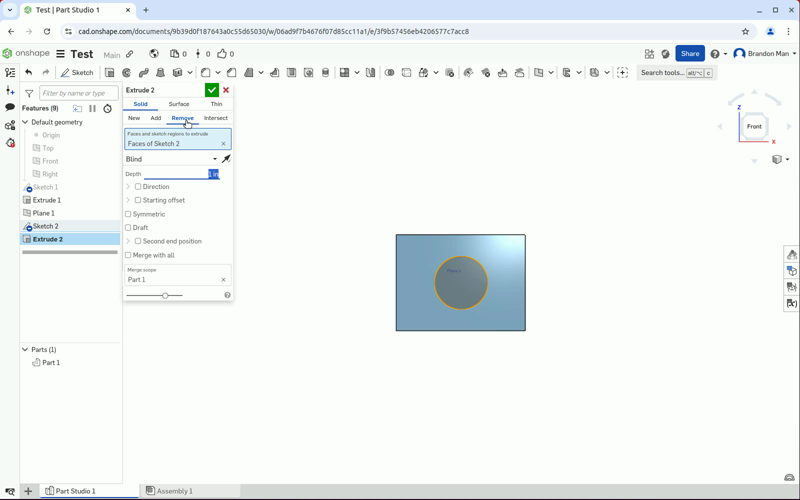
text(16.609)
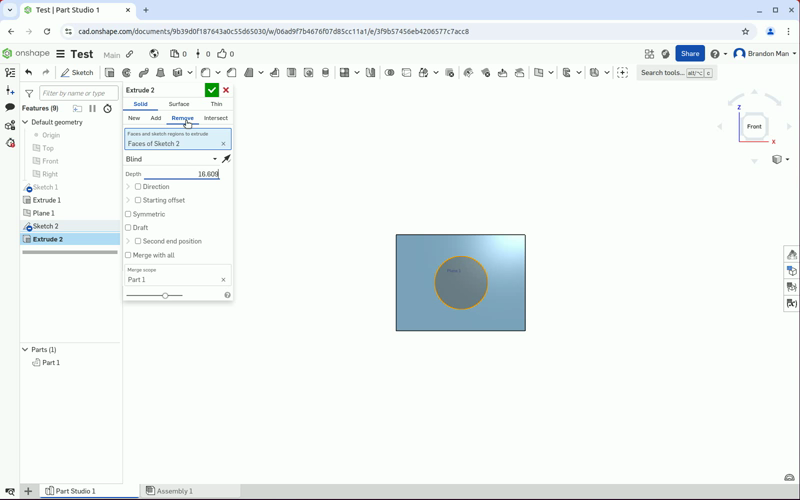
key(tab, 6)
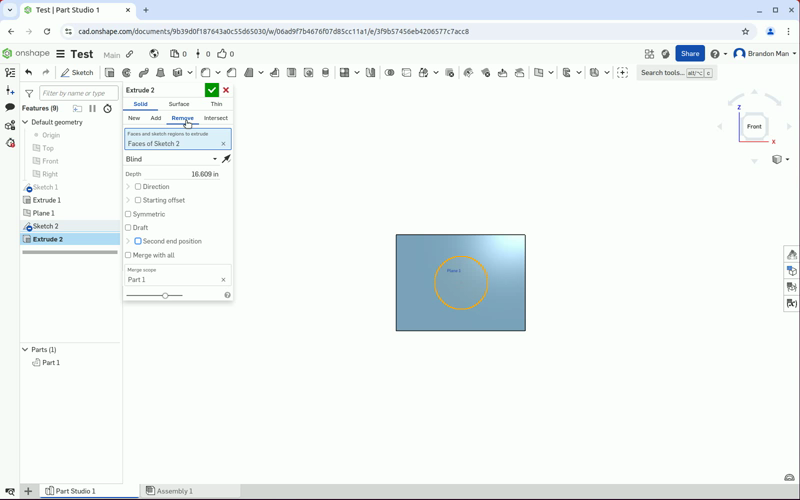
key(space)
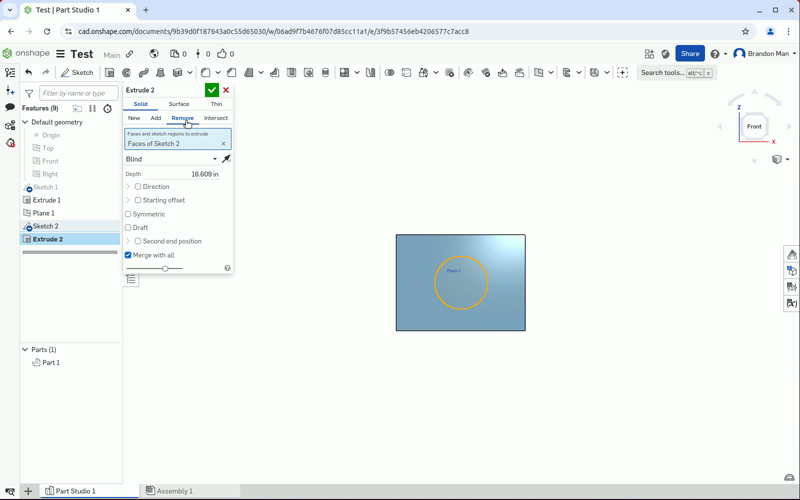
key(enter)
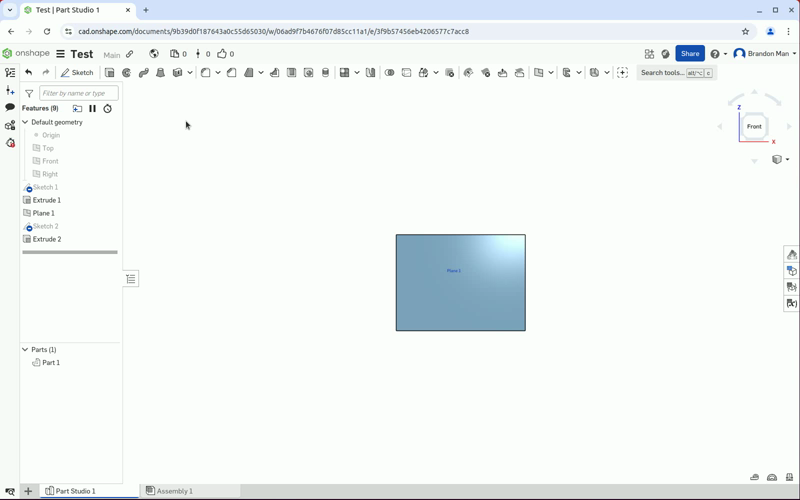
key(shift+h)
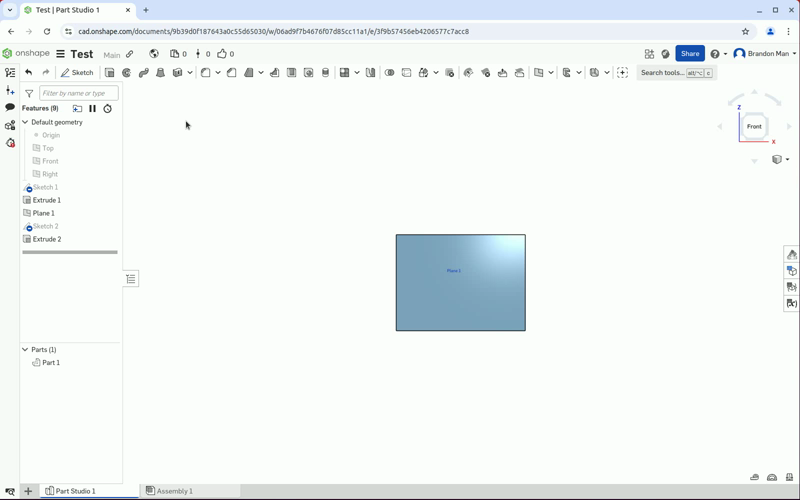
key(shift+h)
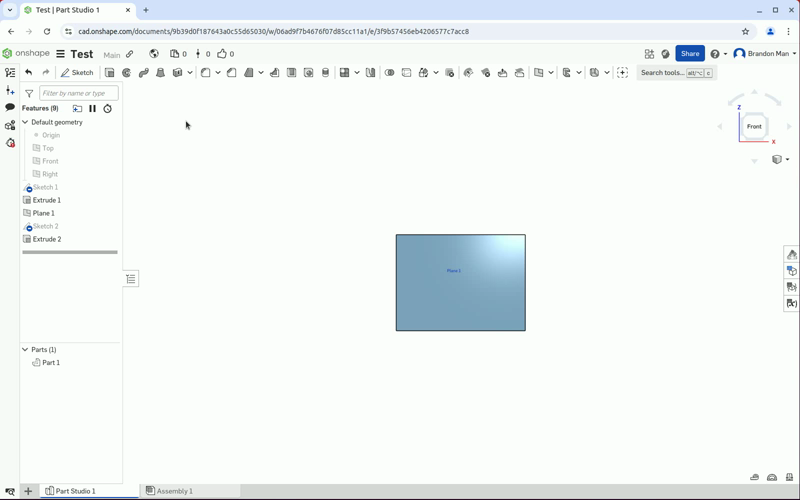
key(shift+7)
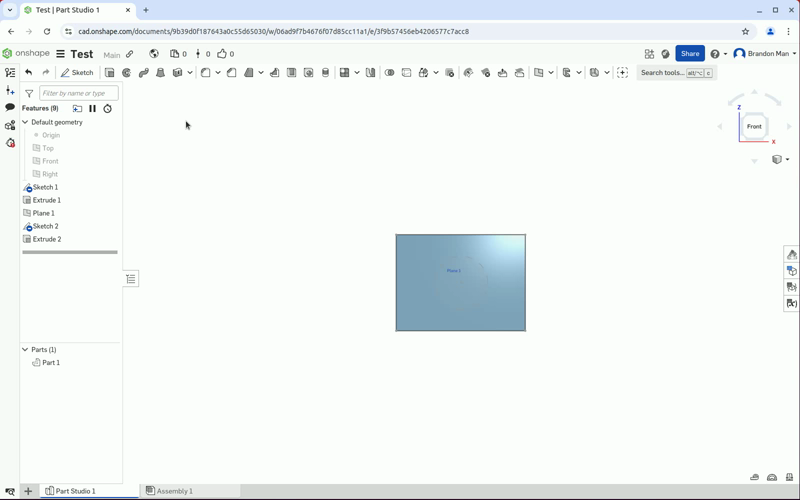
key(left, 2)
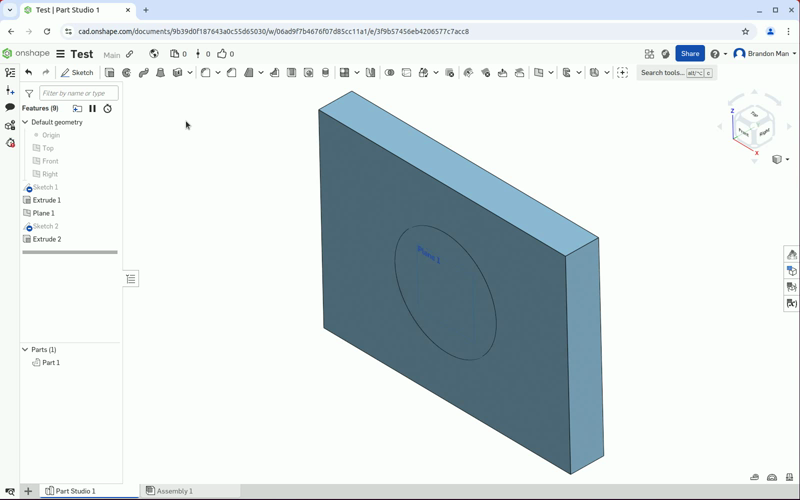
key(down, 2)
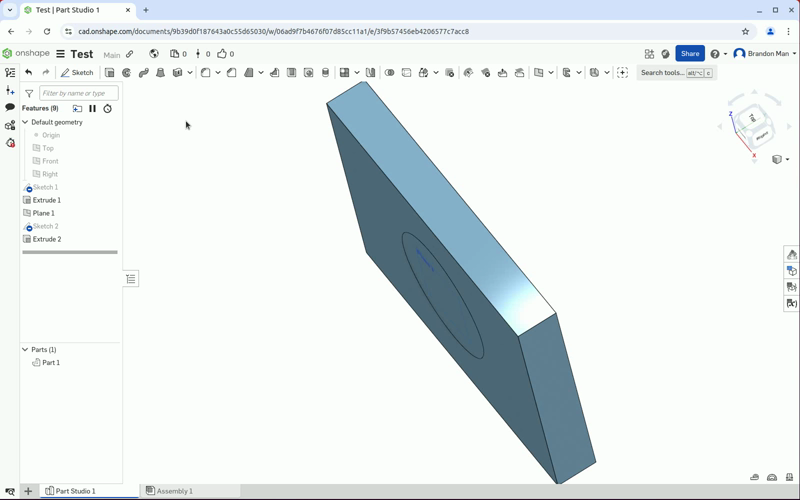
key(up, 2)
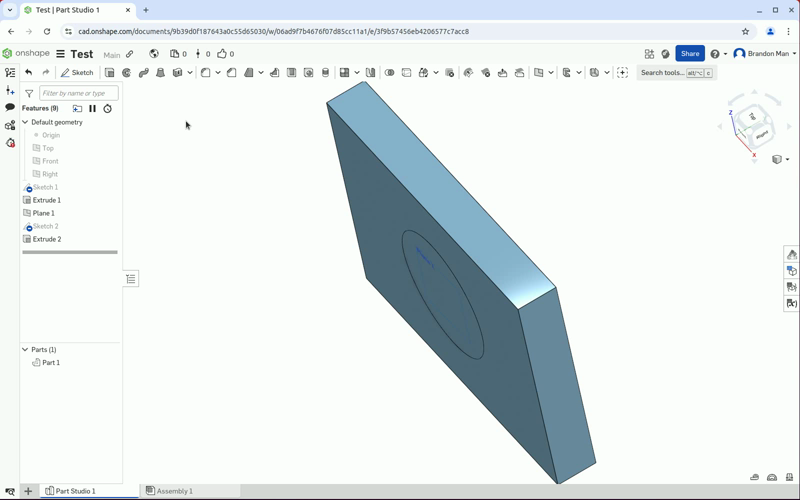
key(right, 2)
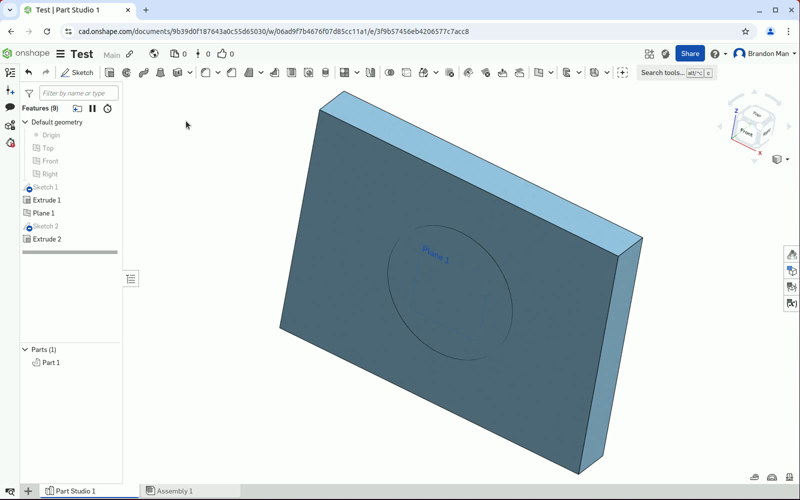
mouse_move(73, 189)
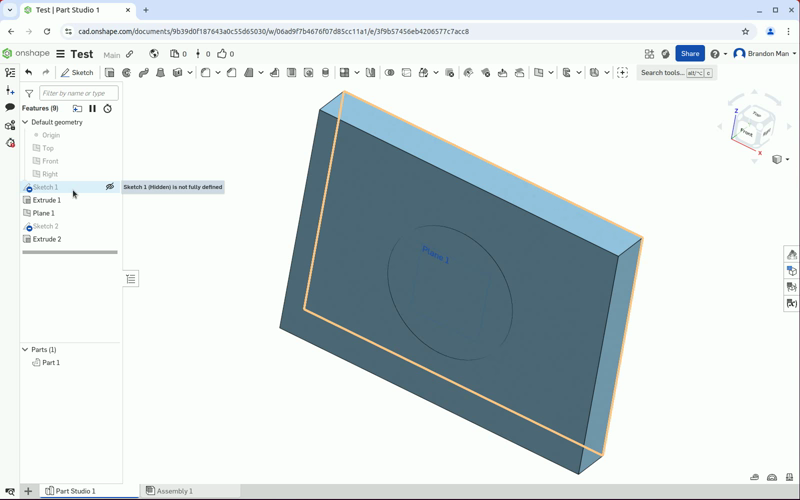
click(73, 189)